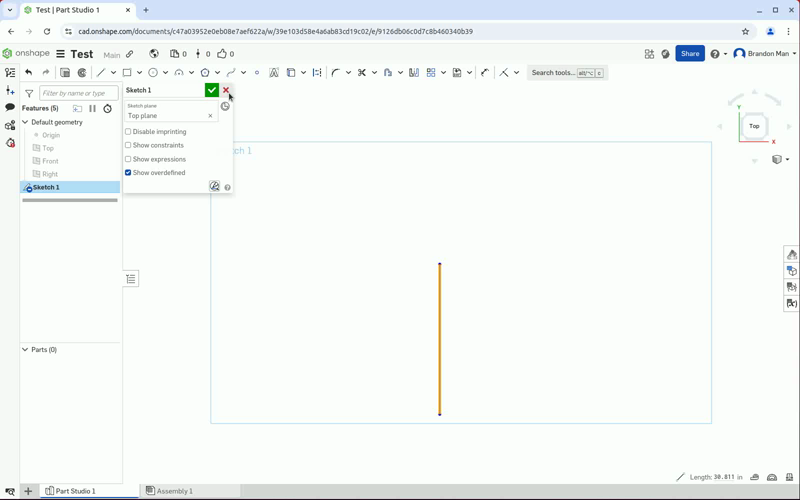
key(shift+h)
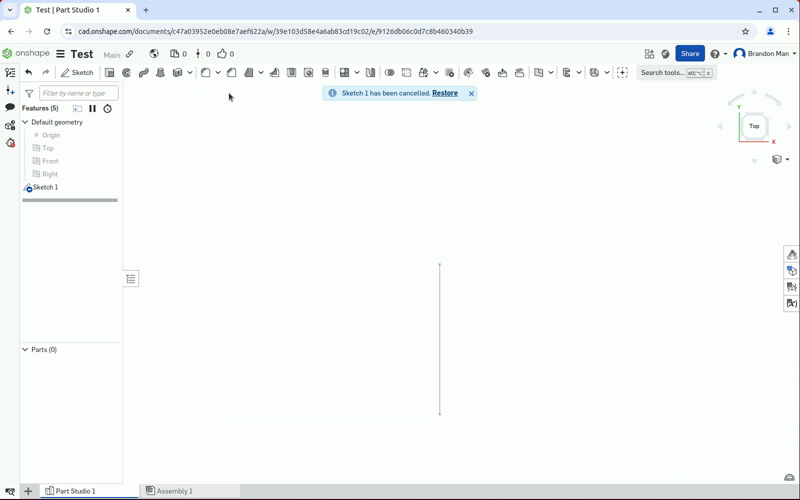
key(shift+s)
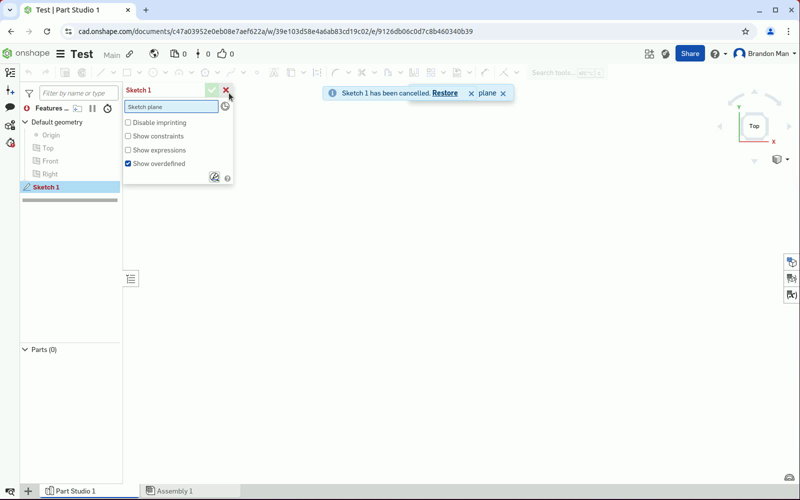
mouse_move(73, 150)
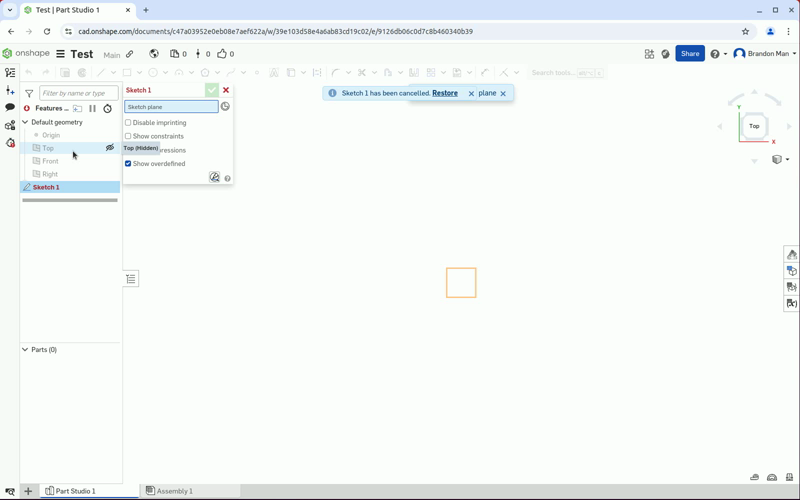
click(73, 150)
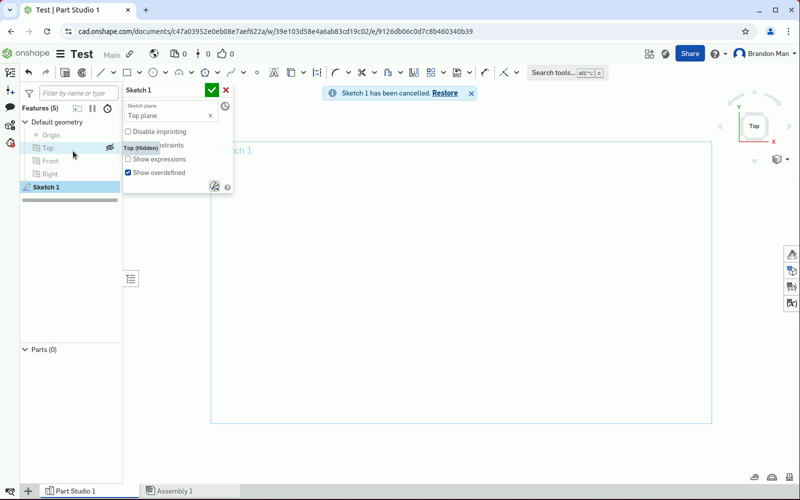
mouse_move(73, 352)
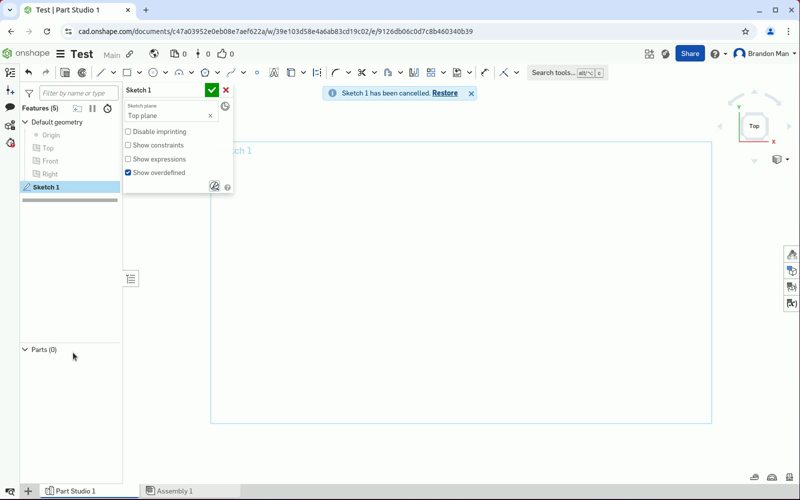
key(y)
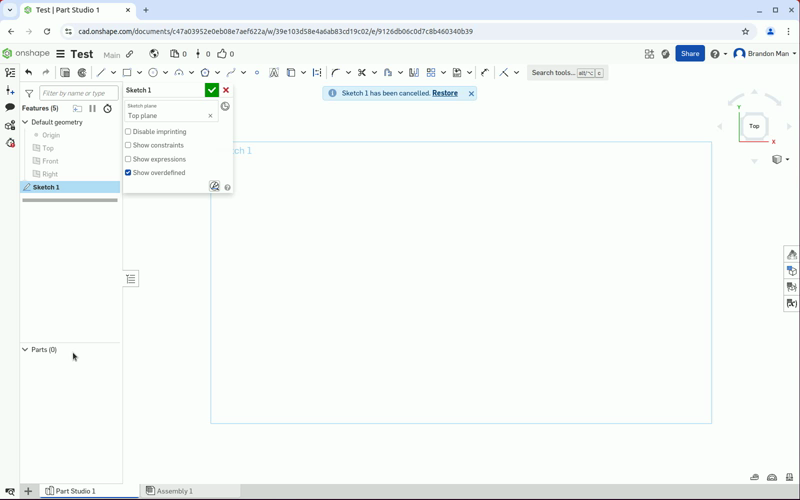
key(l)
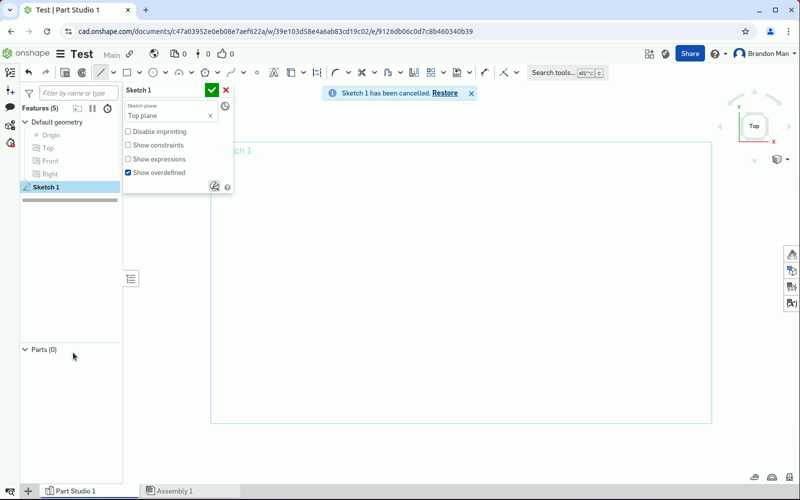
key_down(shift)
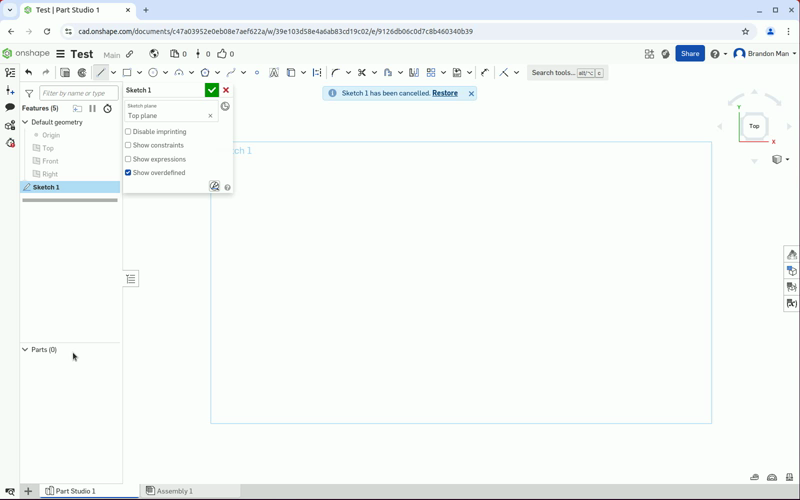
mouse_move(404, 395)
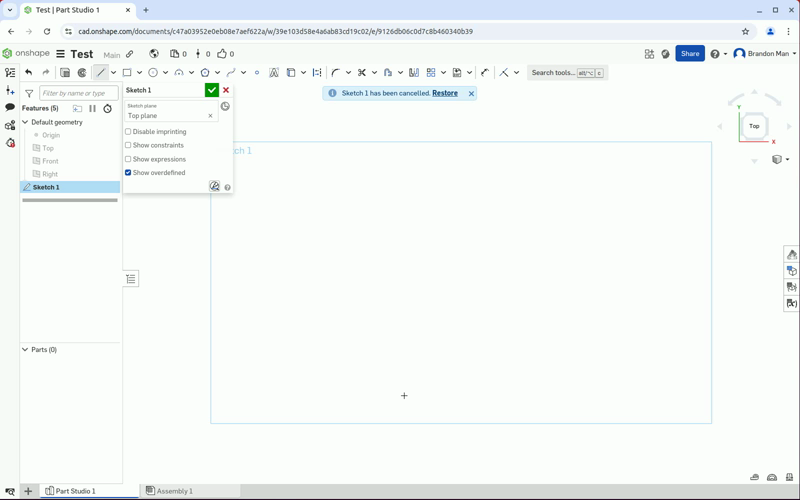
click(404, 395)
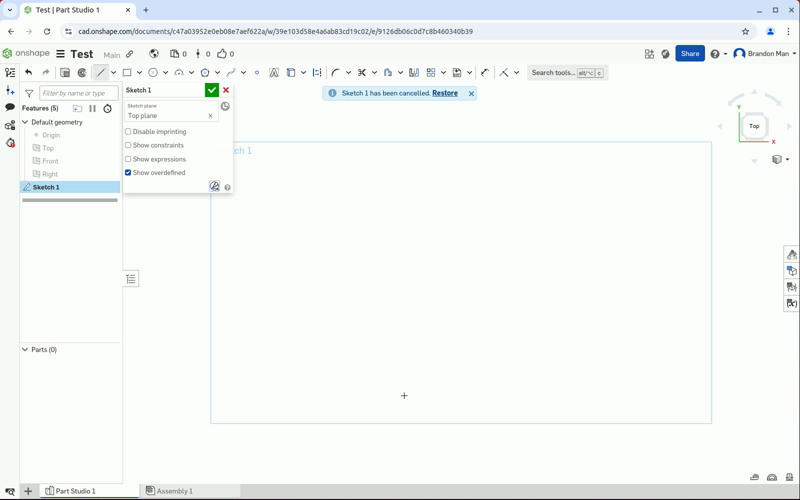
key_up(shift)
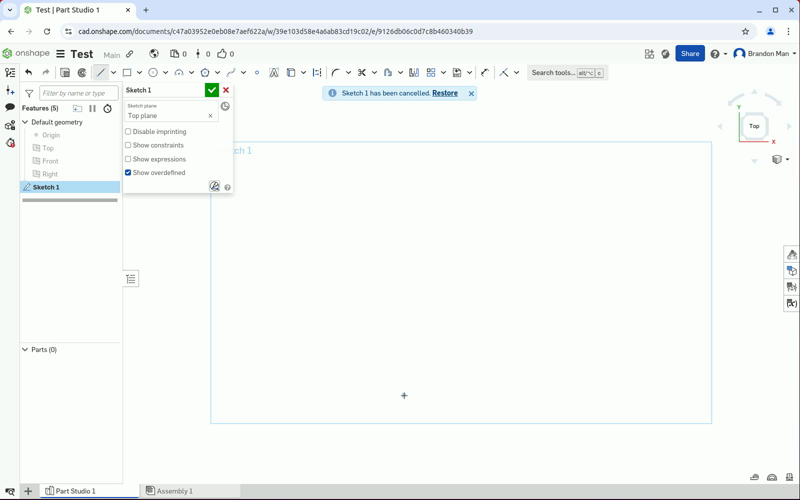
key_down(shift)
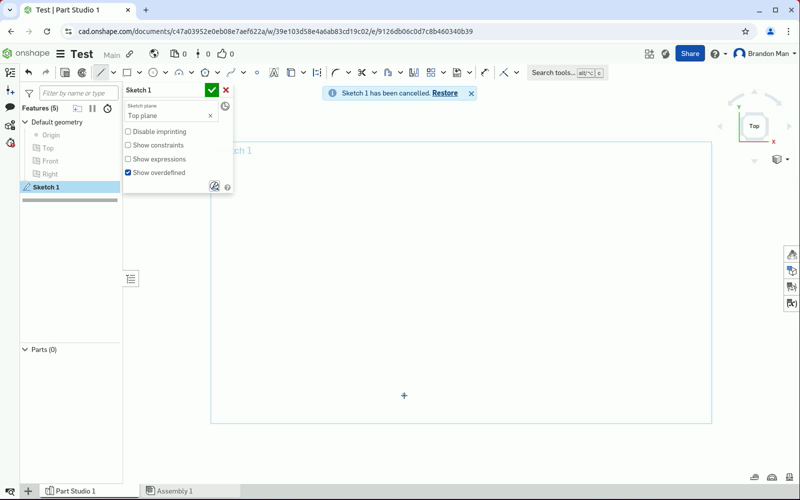
mouse_move(517, 395)
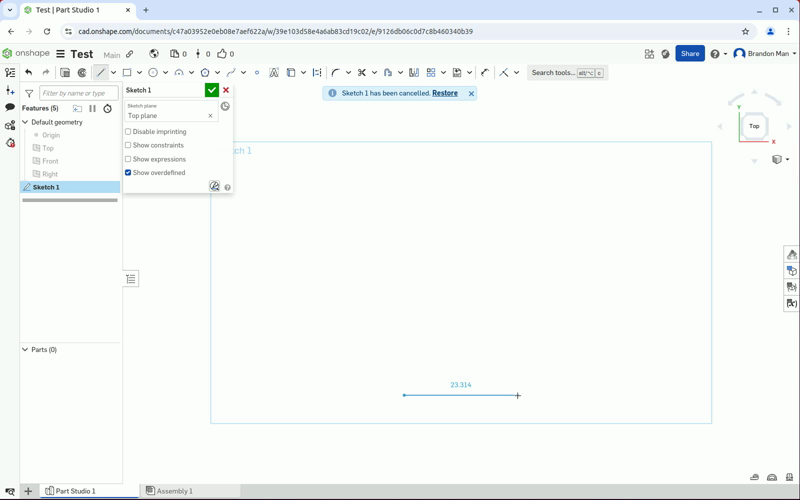
click(517, 395)
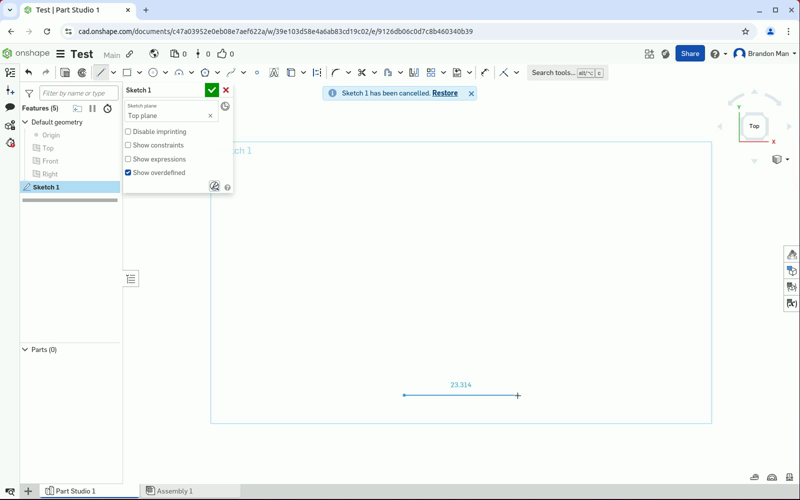
key_up(shift)
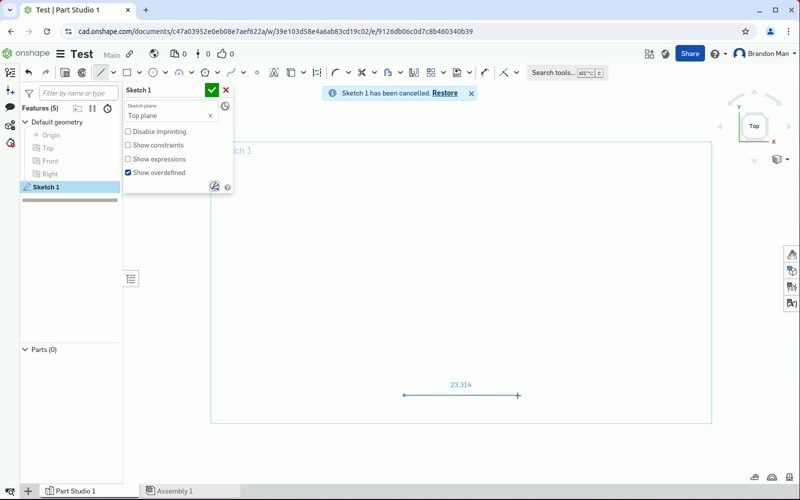
key_down(shift)
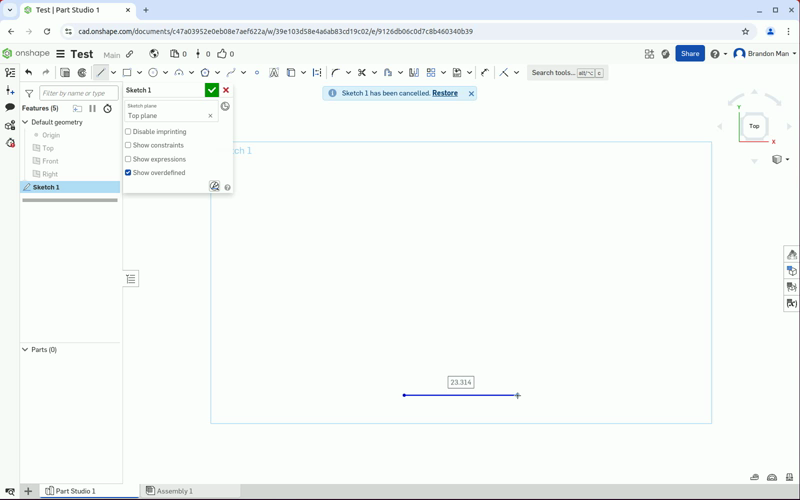
mouse_move(517, 171)
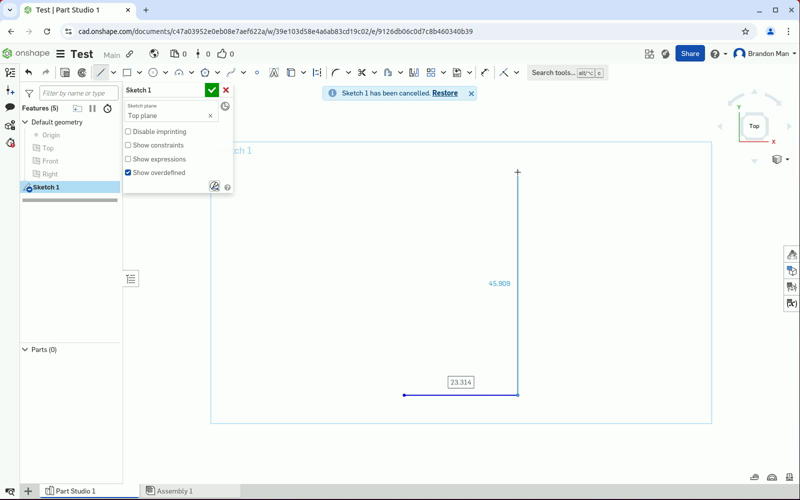
click(517, 171)
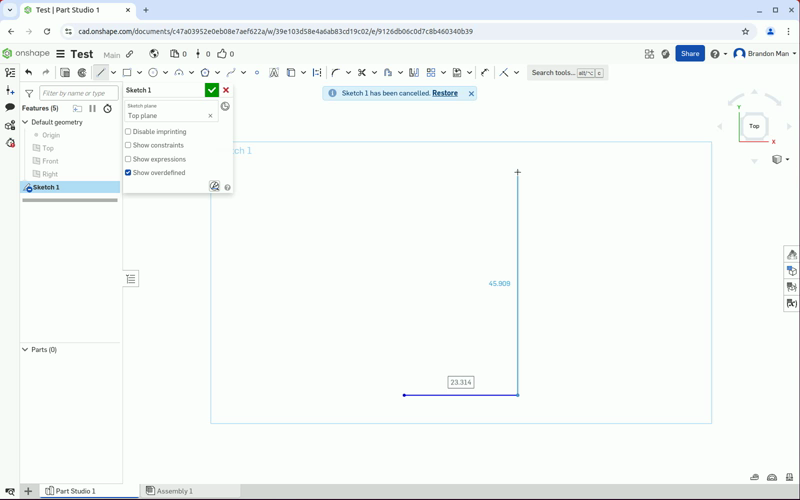
key_up(shift)
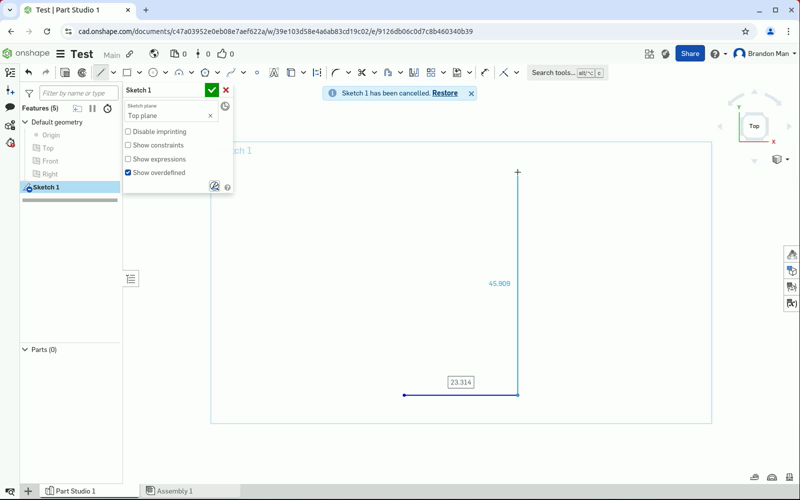
key_down(shift)
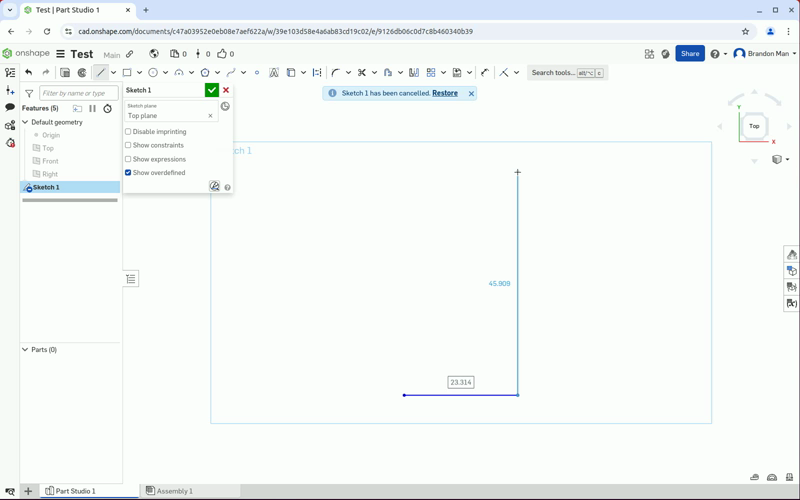
mouse_move(404, 171)
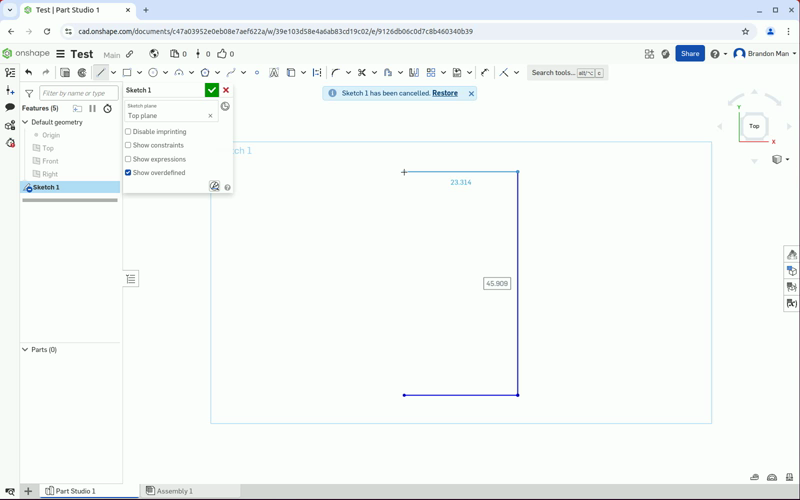
click(404, 171)
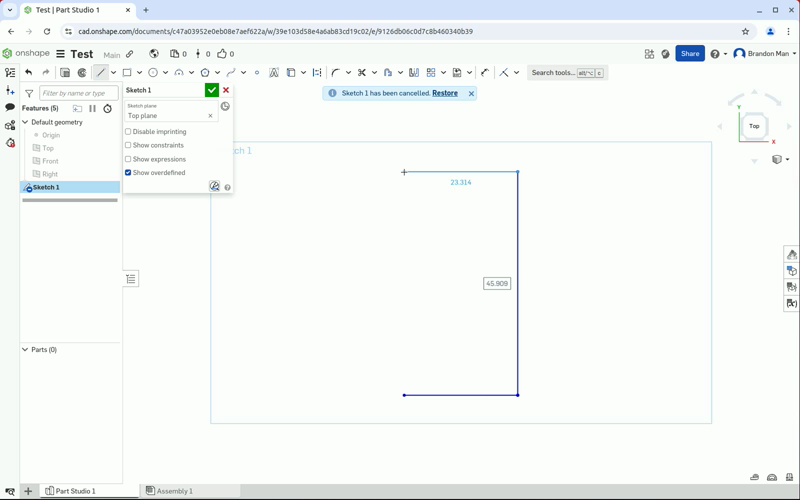
key_up(shift)
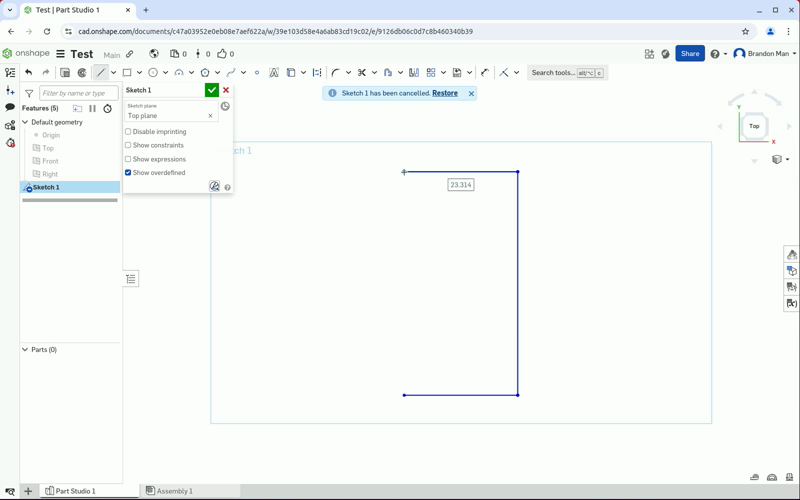
key_down(shift)
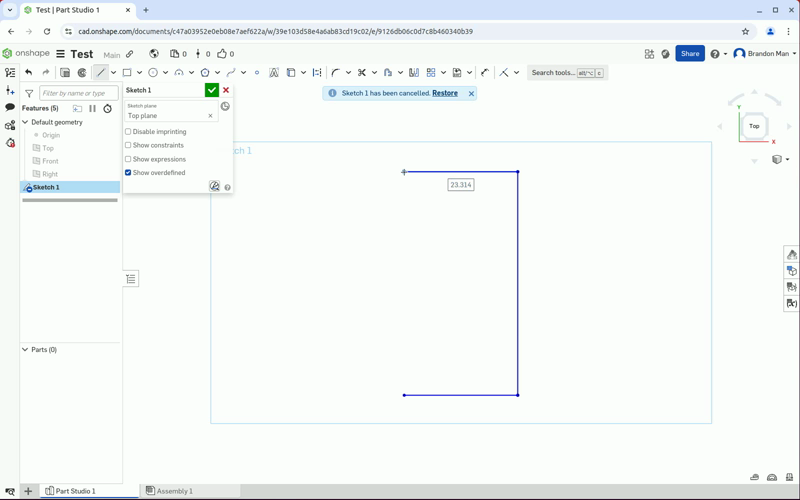
mouse_move(404, 256)
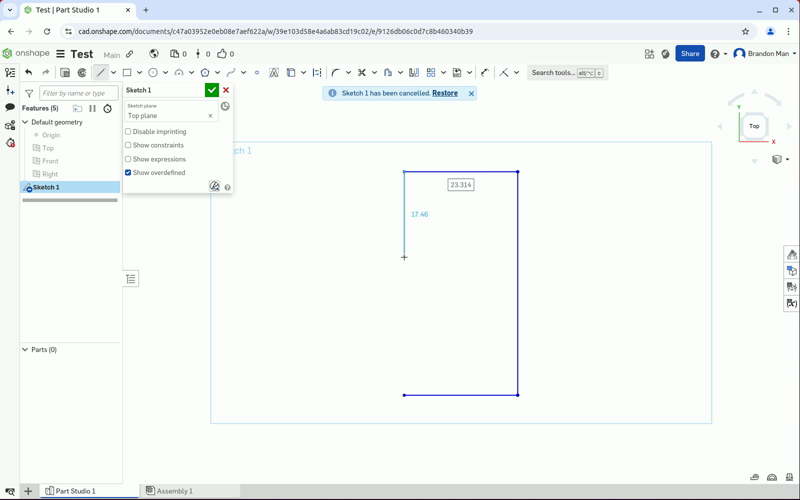
click(404, 256)
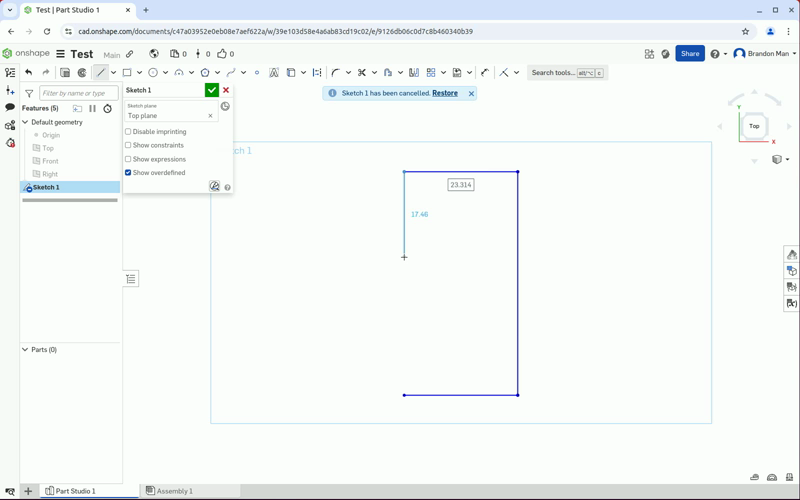
key_up(shift)
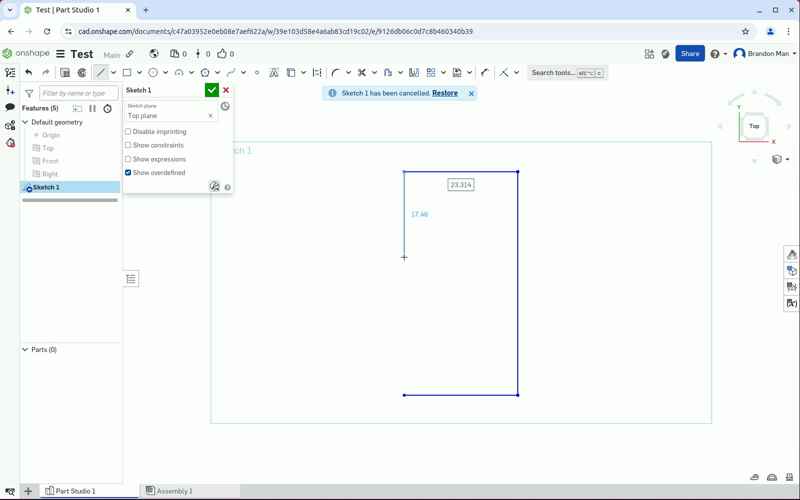
key_down(shift)
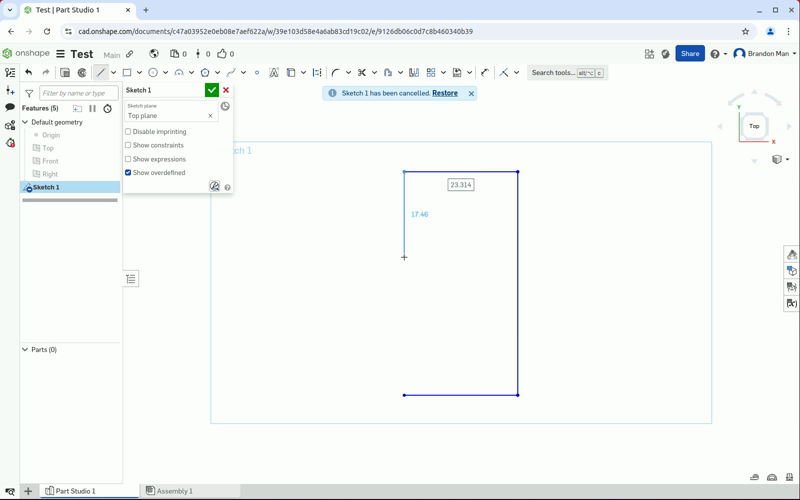
mouse_move(404, 395)
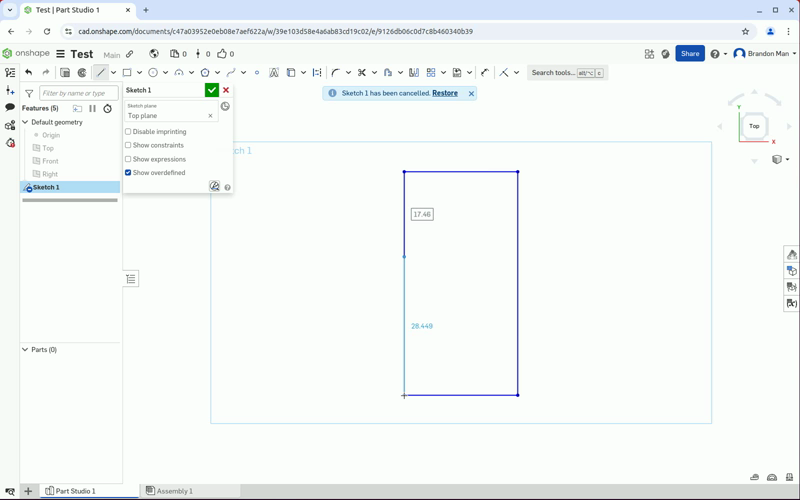
key_up(shift)
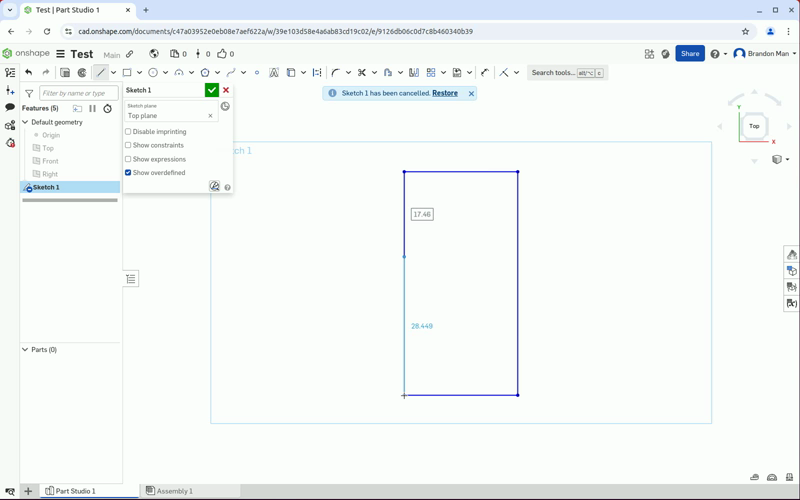
click(404, 395)
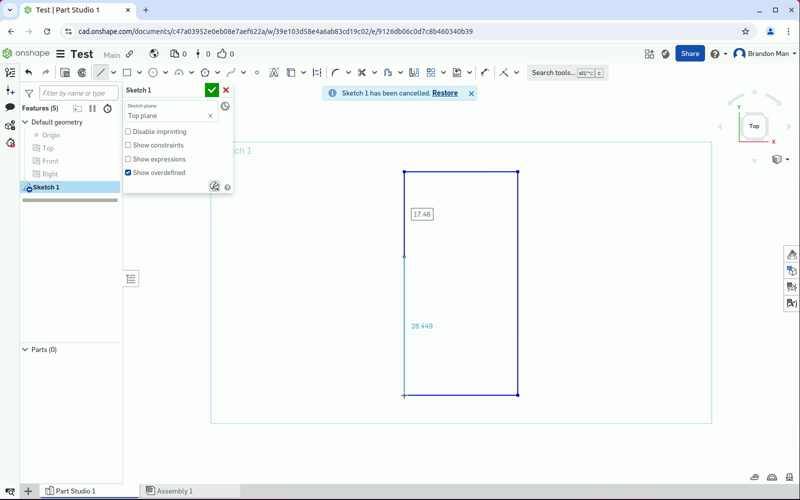
key(esc)
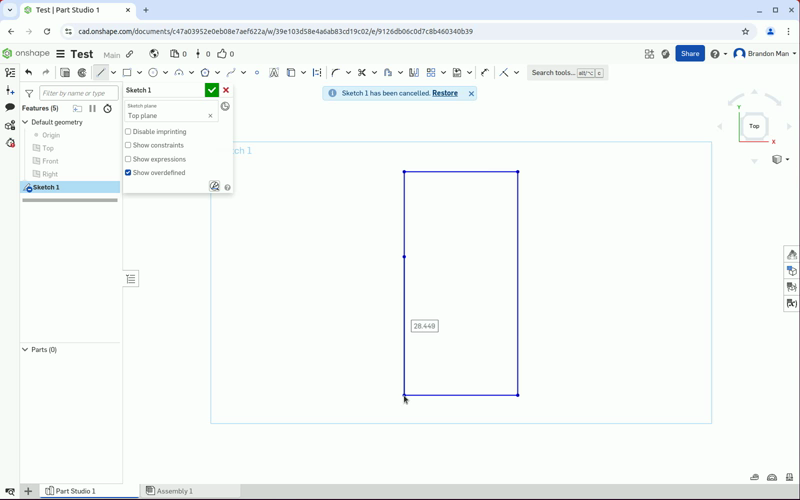
key(c)
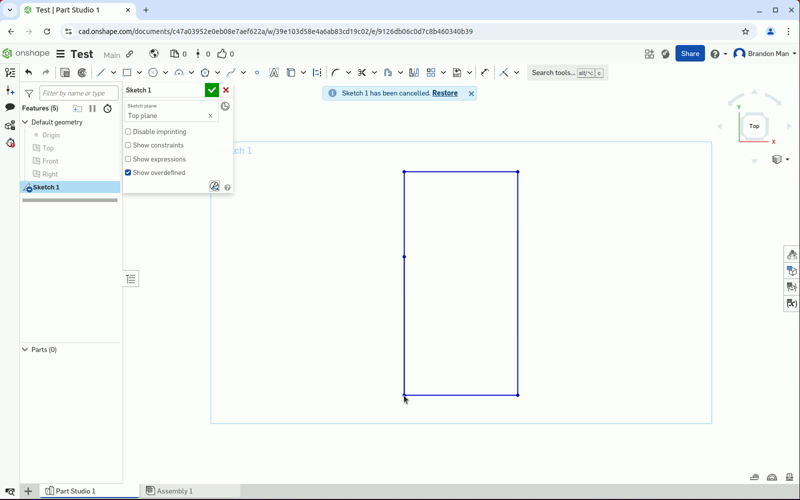
key_down(shift)
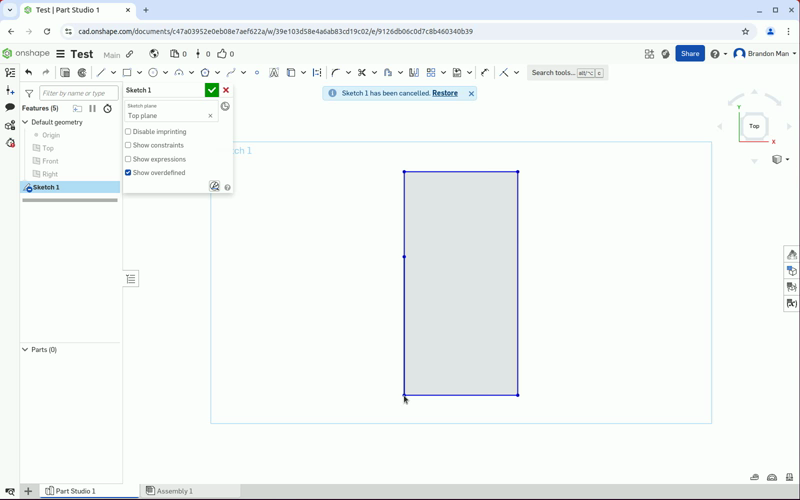
mouse_move(461, 339)
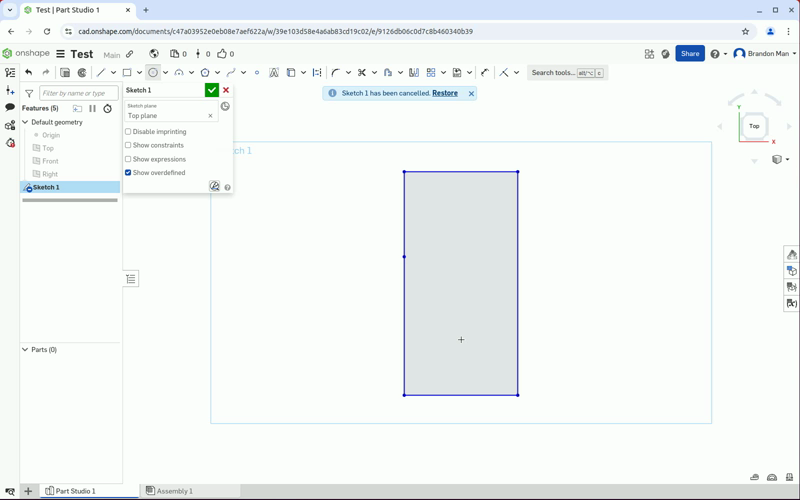
click(461, 339)
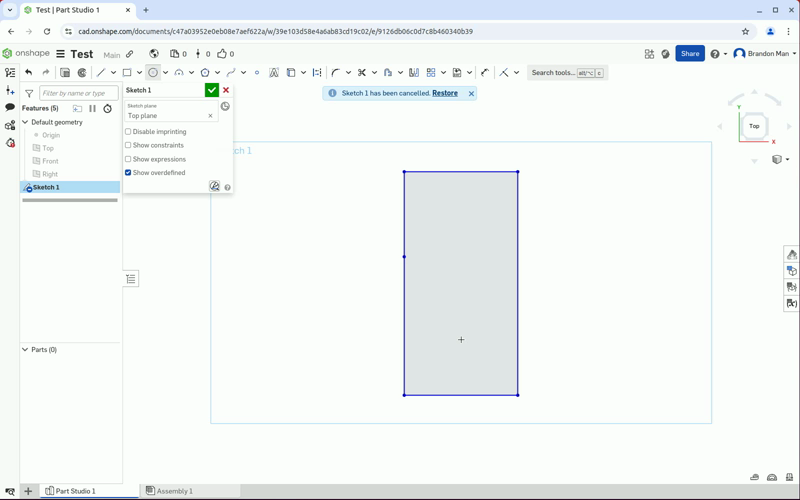
key_up(shift)
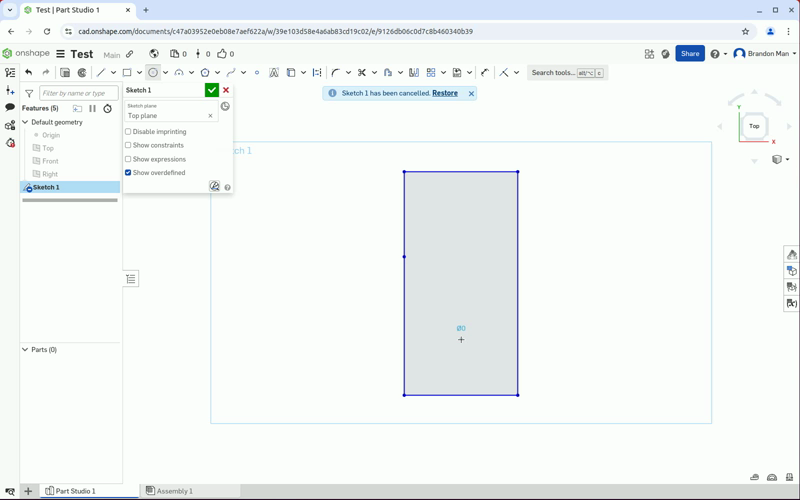
mouse_move(489, 339)
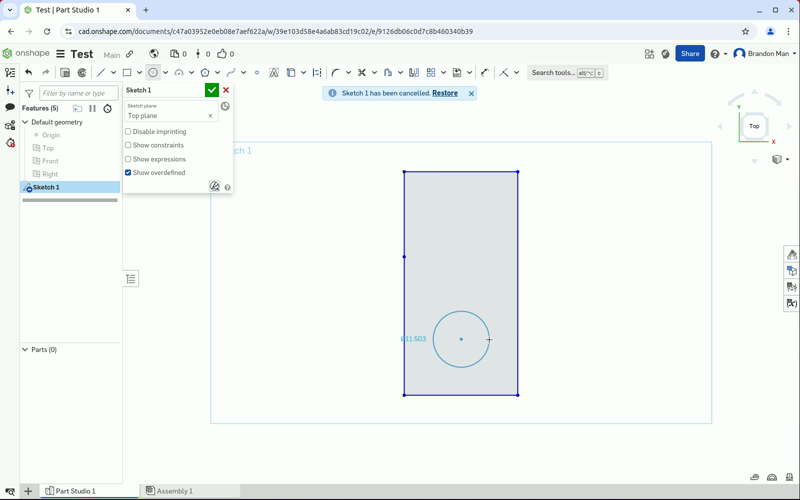
click(489, 339)
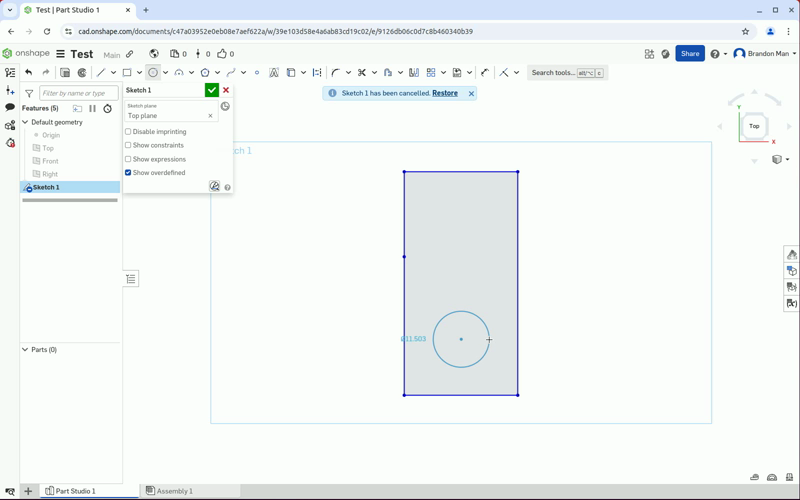
key(esc)
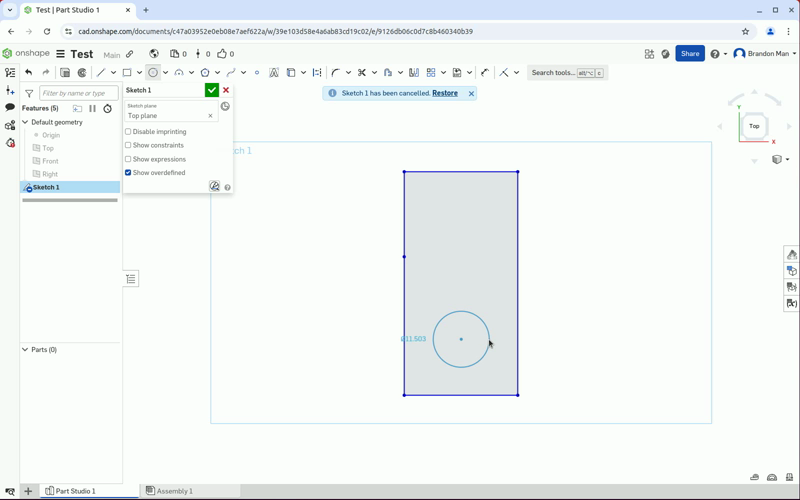
key(c)
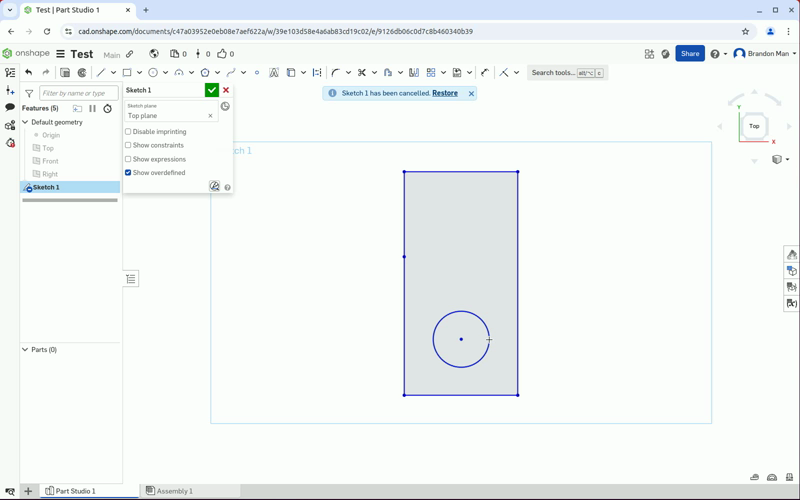
key_down(shift)
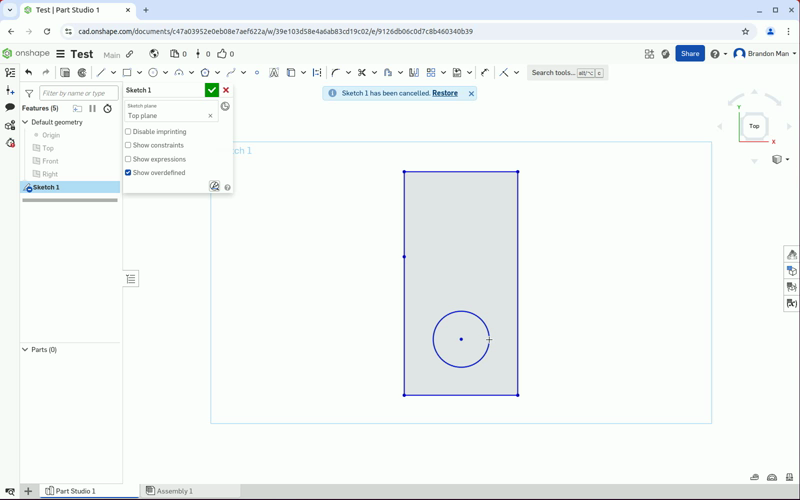
mouse_move(461, 228)
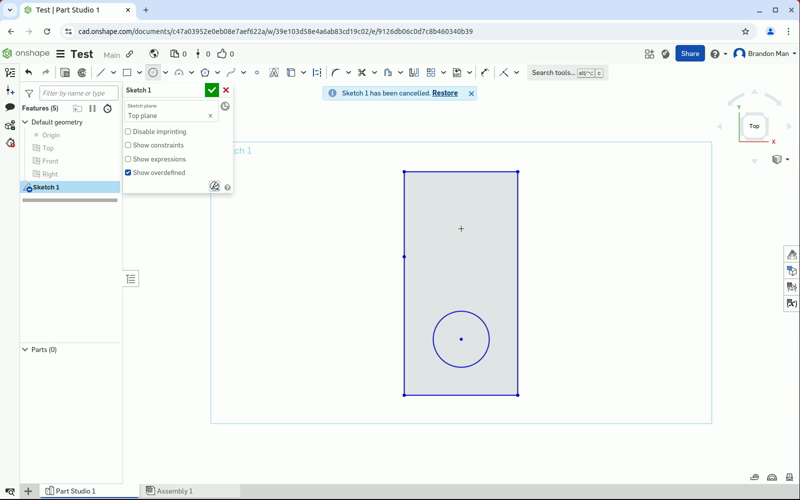
click(461, 228)
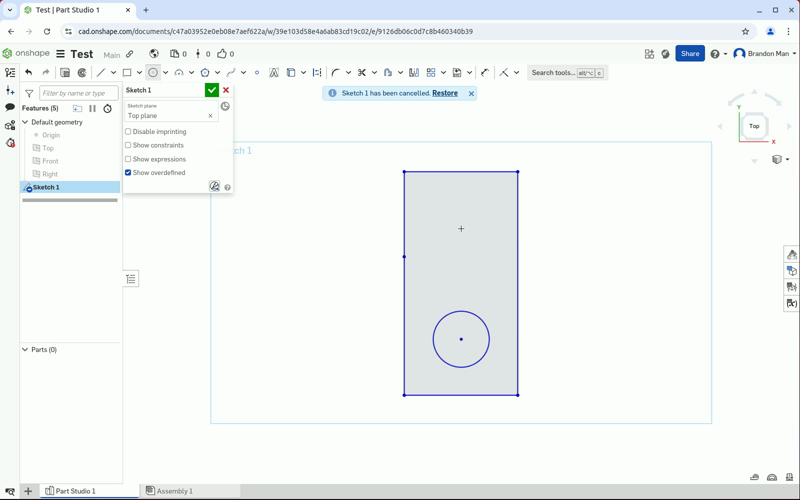
key_up(shift)
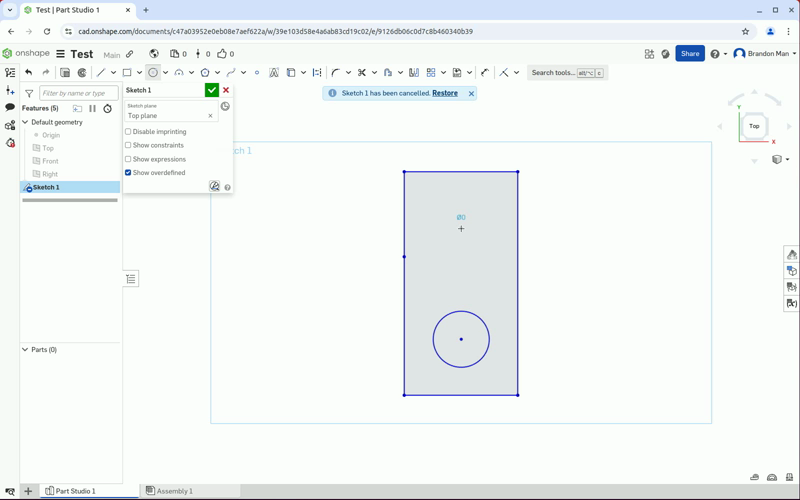
mouse_move(489, 228)
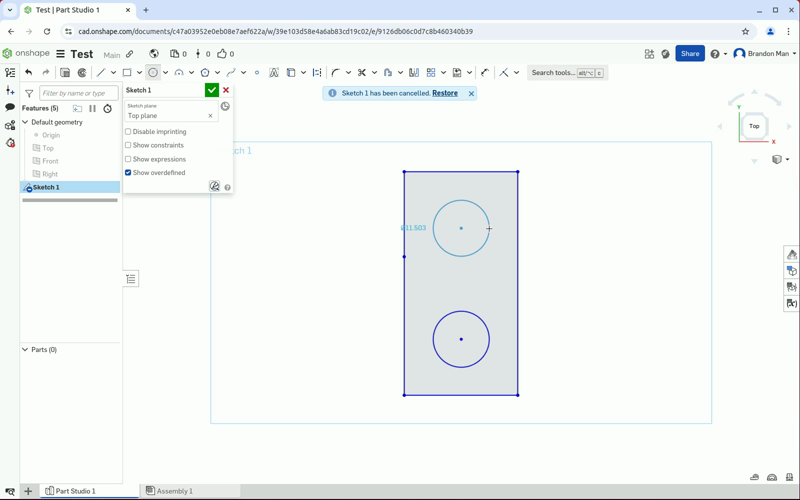
click(489, 228)
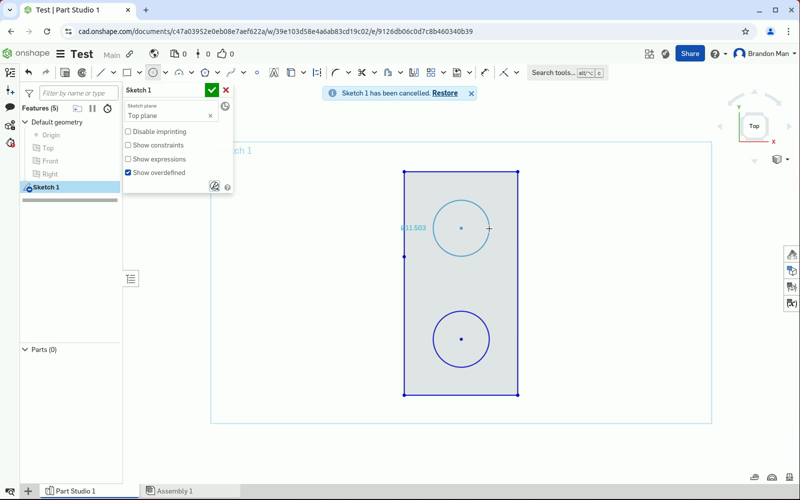
key(esc)
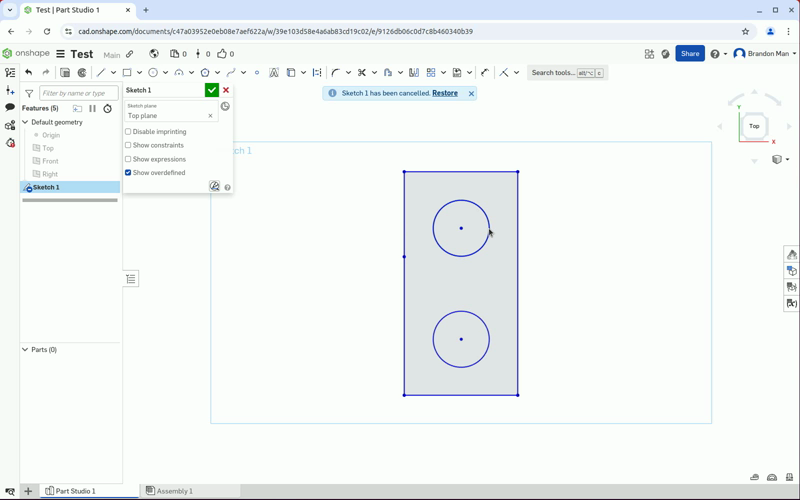
mouse_move(503, 226)
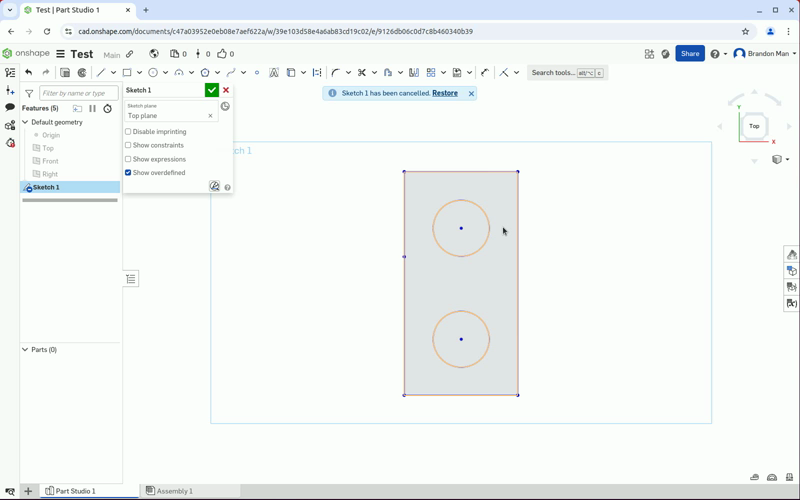
click(503, 226)
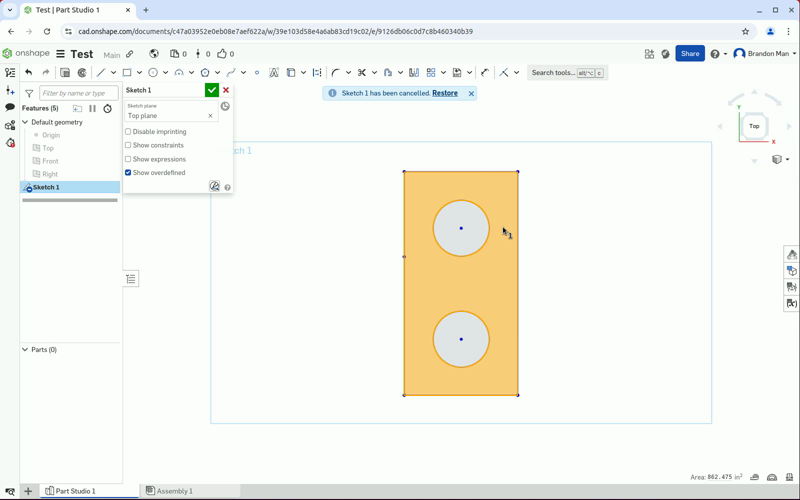
mouse_move(73, 352)
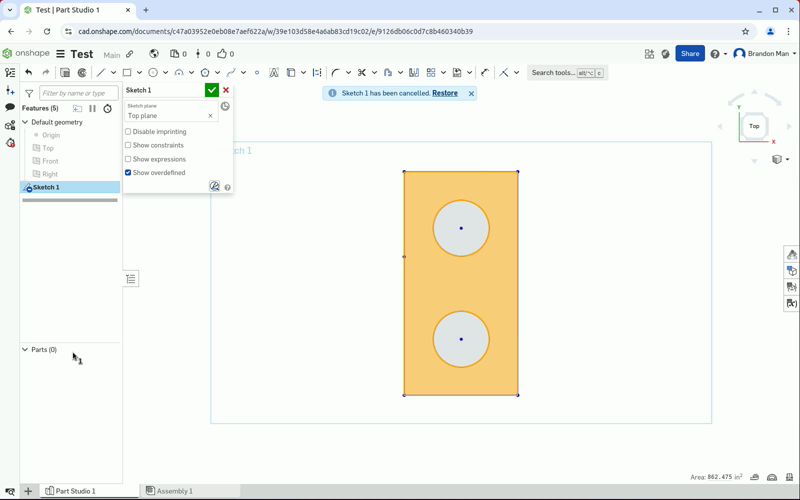
key(shift+y)
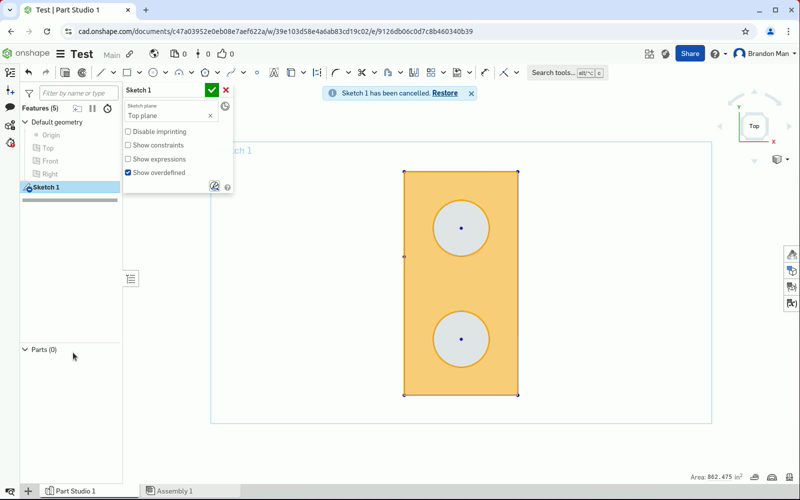
key(shift+e)
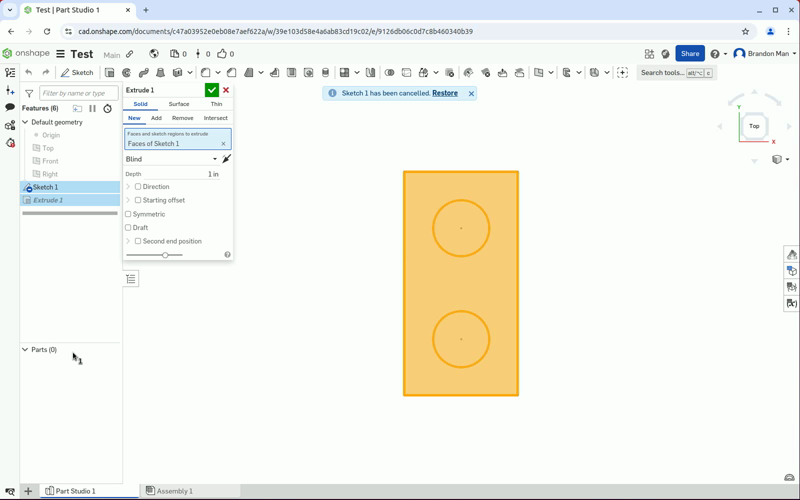
mouse_move(143, 106)
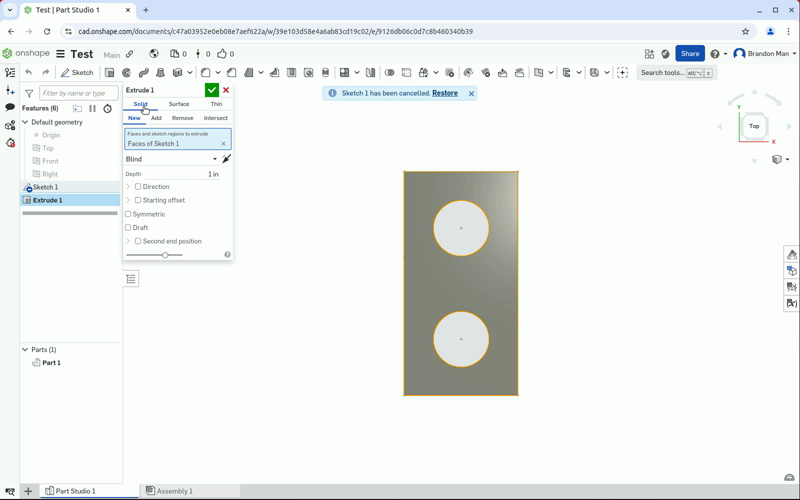
click(143, 106)
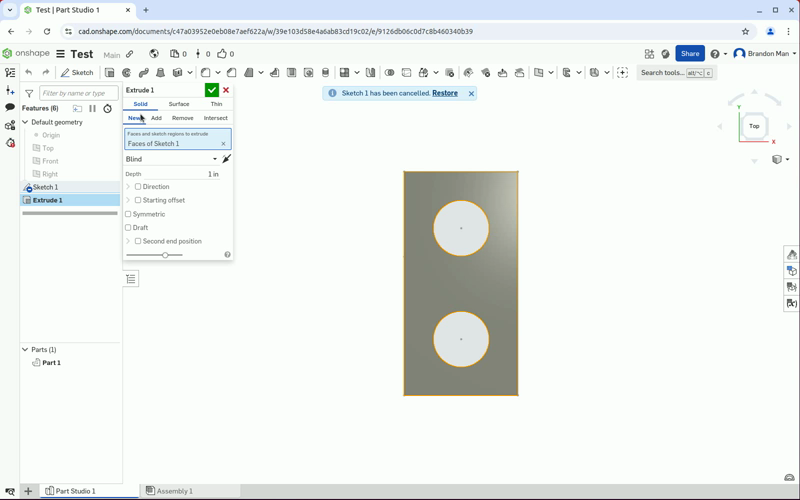
mouse_move(137, 120)
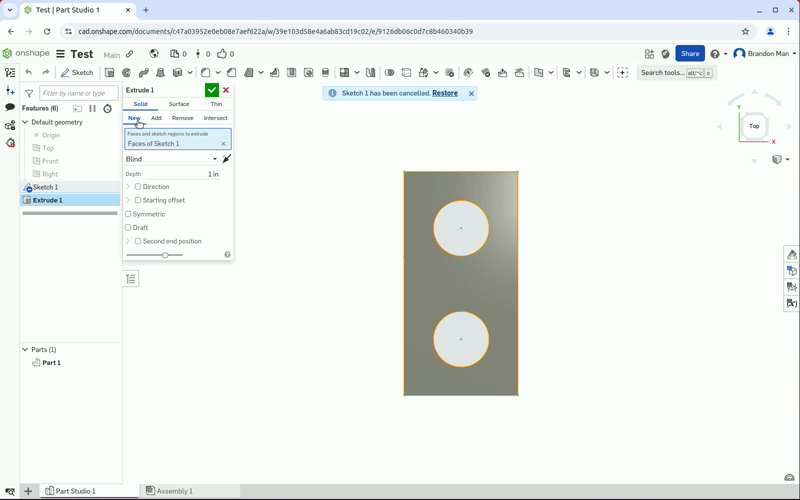
click(137, 120)
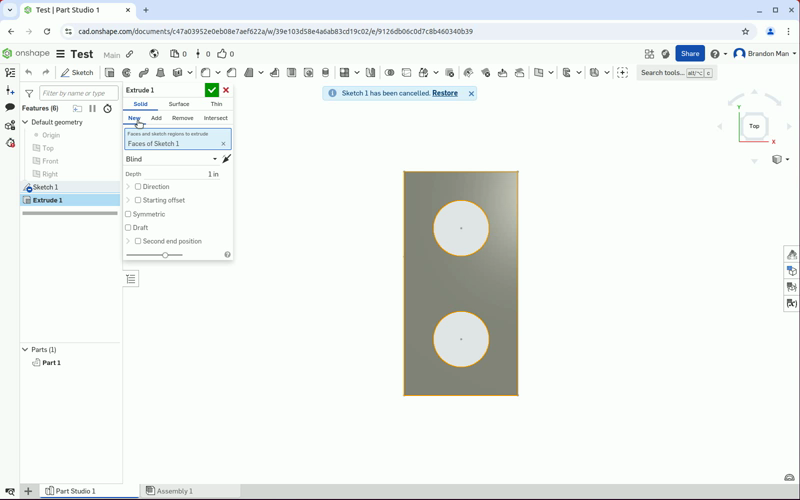
key(tab, 4)
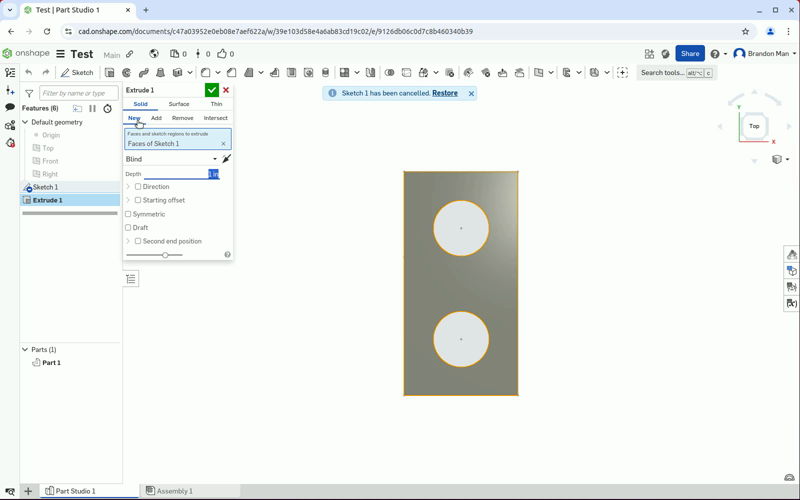
text(17.331)
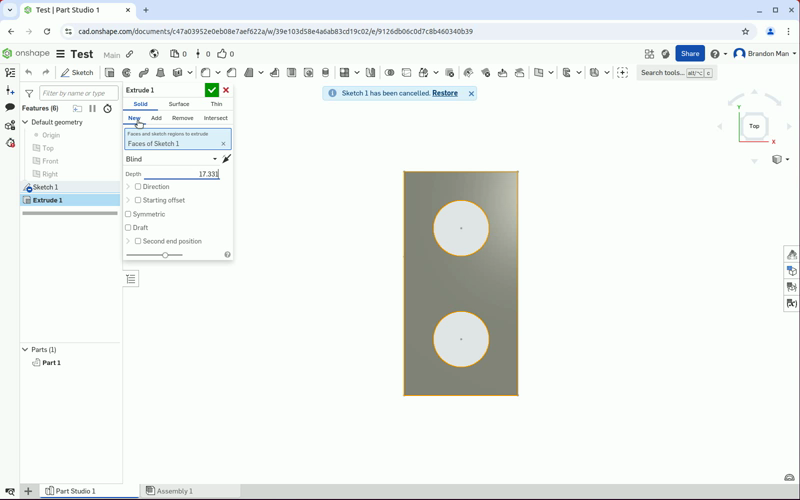
key(enter)
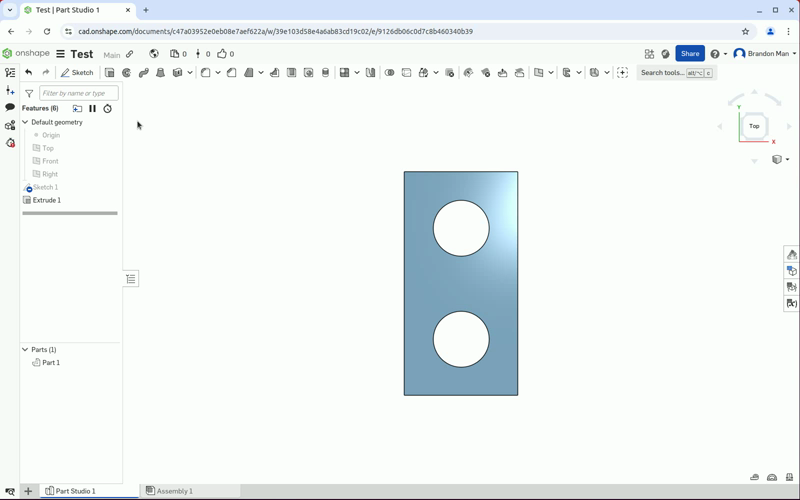
key(shift+h)
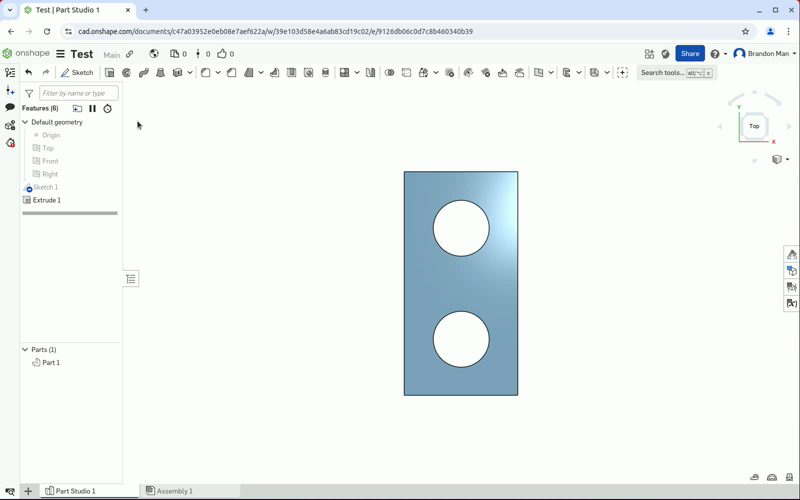
key(shift+h)
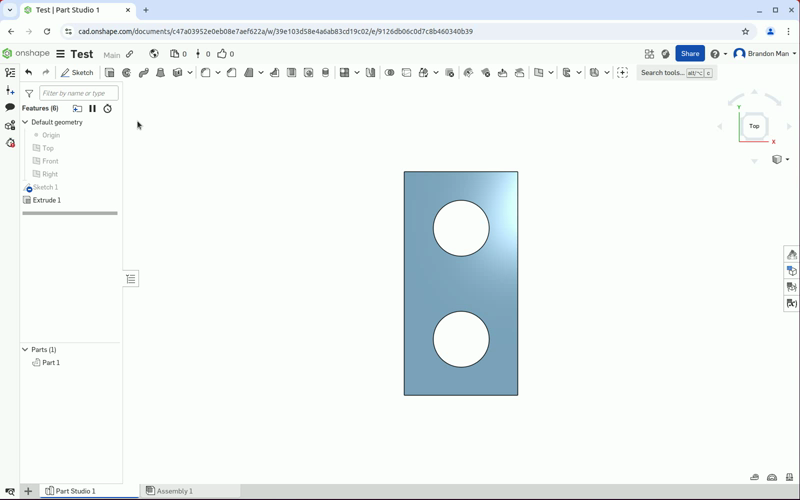
mouse_move(73, 189)
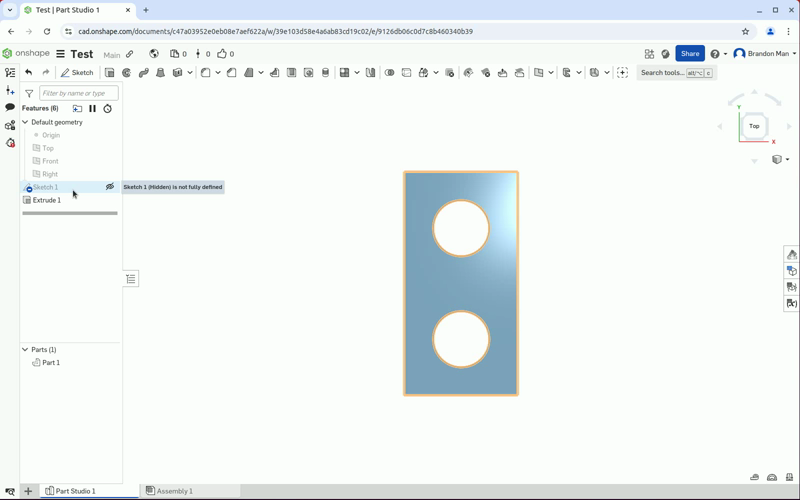
click(73, 189)
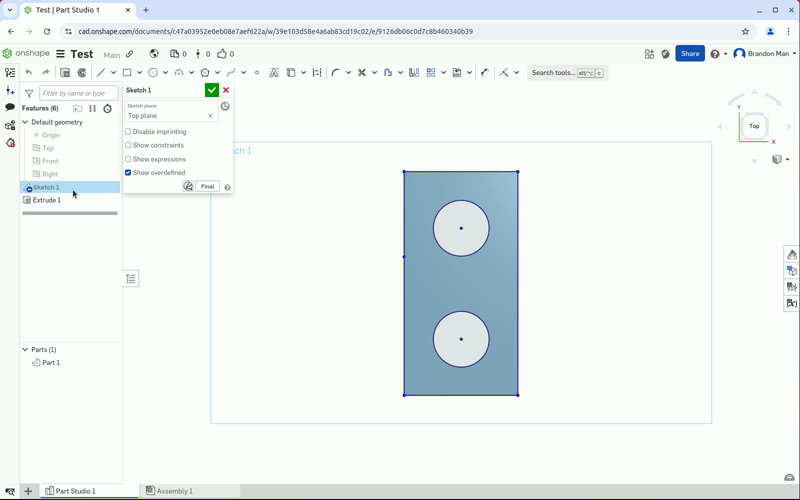
mouse_move(229, 92)
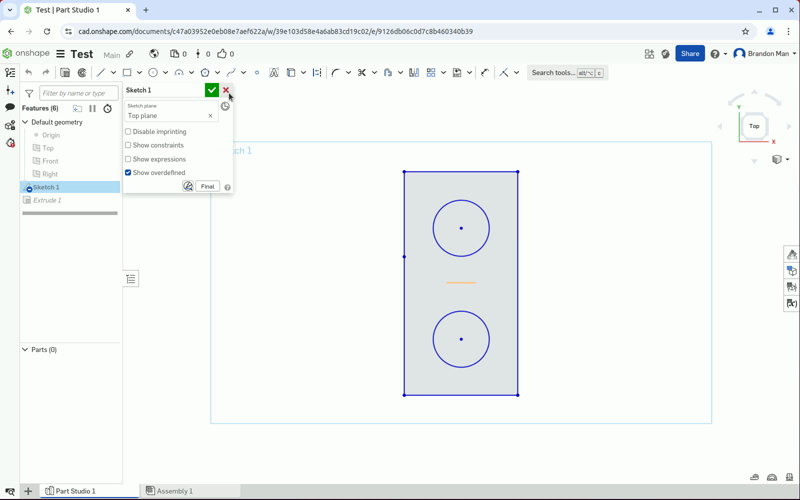
click(229, 92)
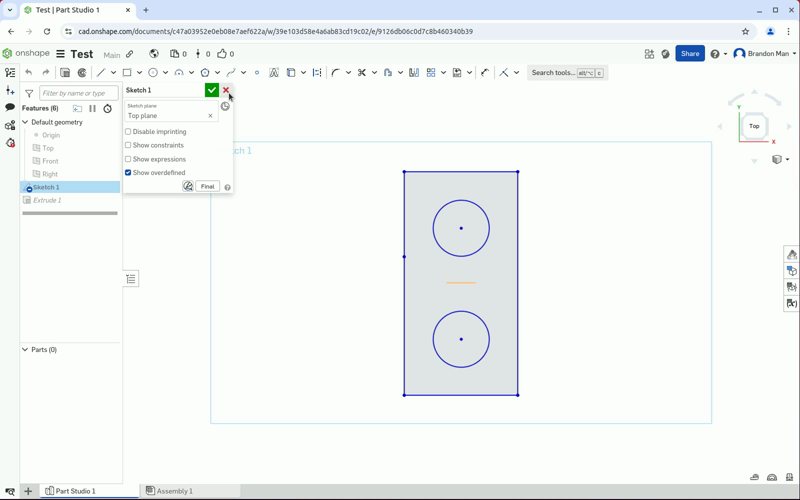
key(shift+s)
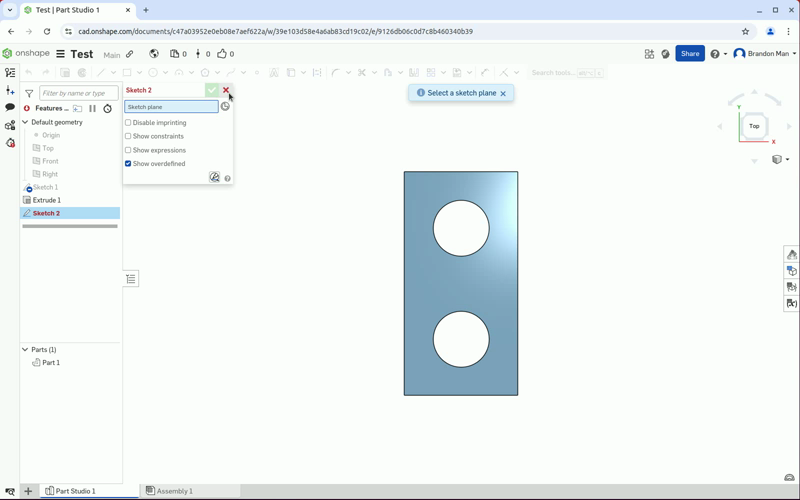
mouse_move(73, 150)
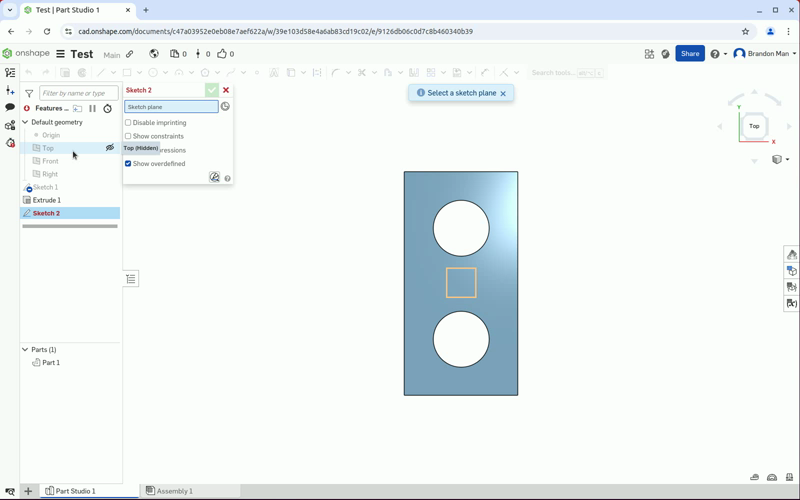
click(73, 150)
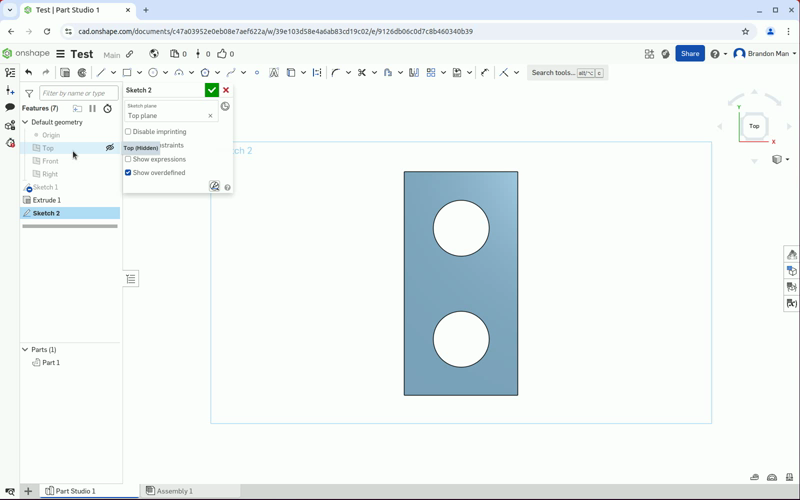
mouse_move(73, 352)
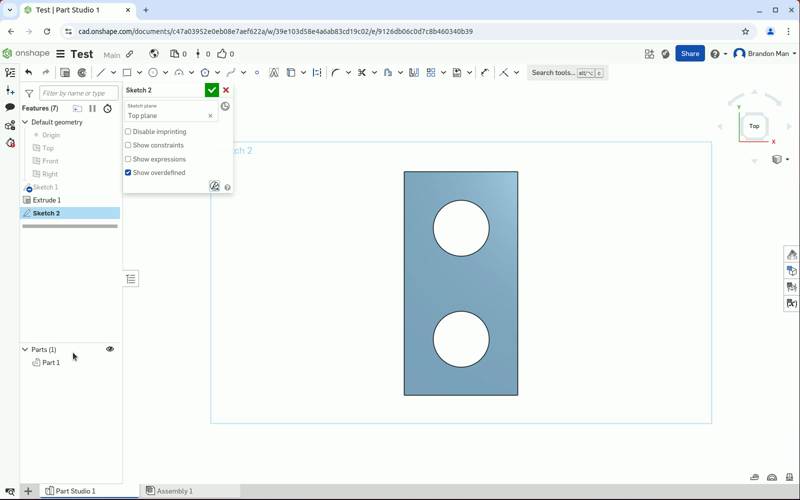
key(y)
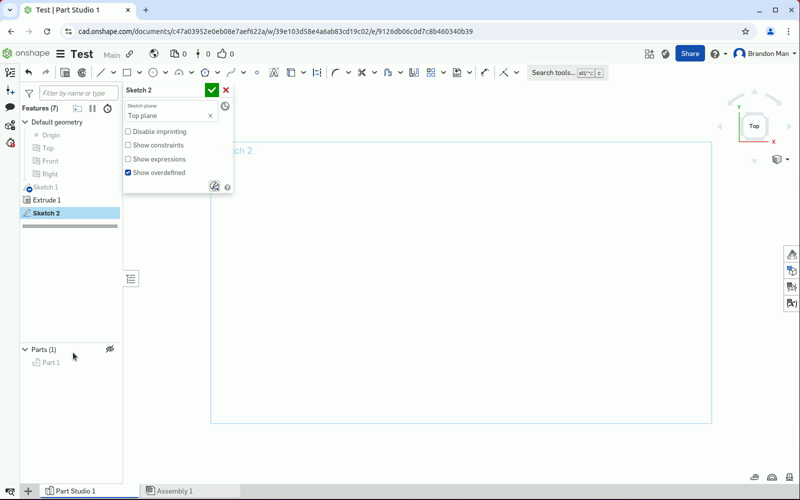
key(l)
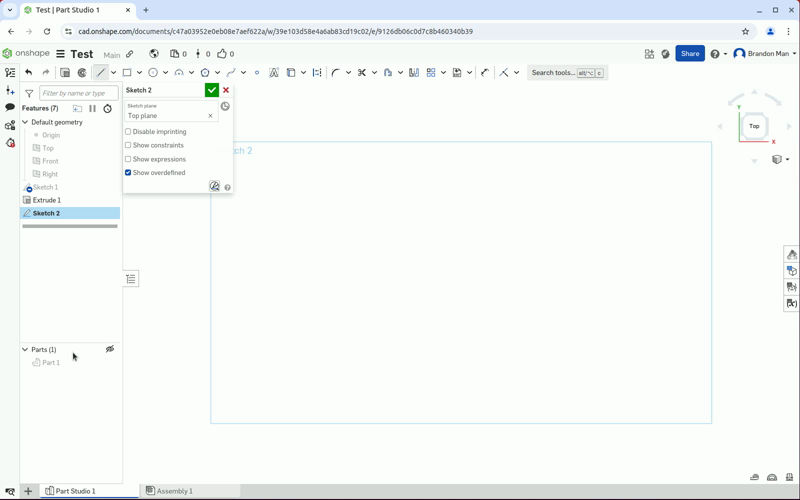
key_down(shift)
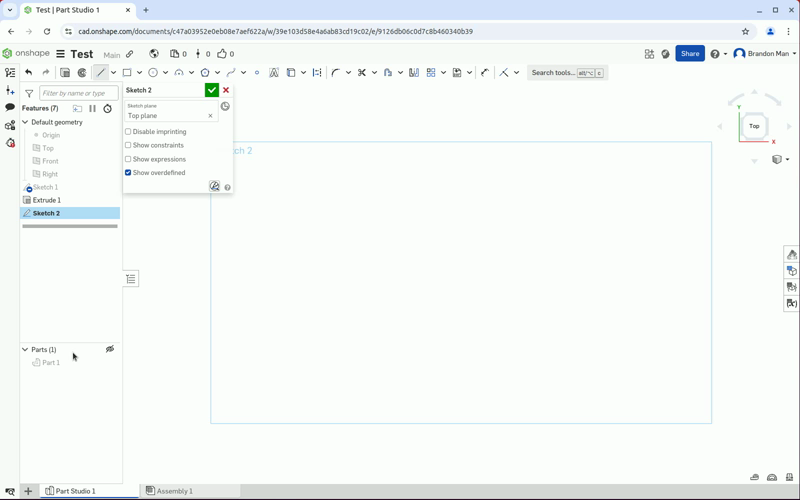
mouse_move(348, 395)
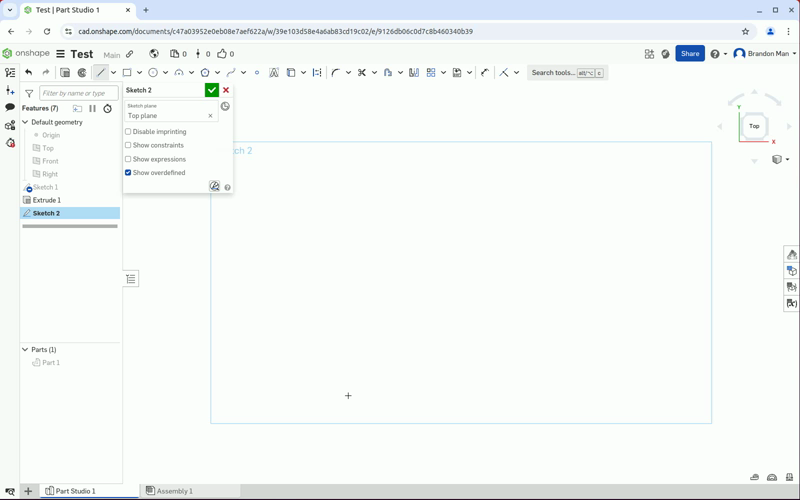
click(348, 395)
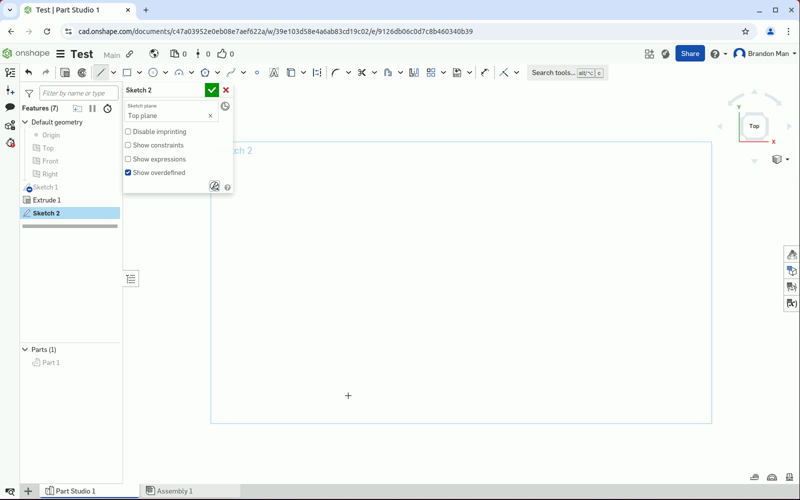
key_up(shift)
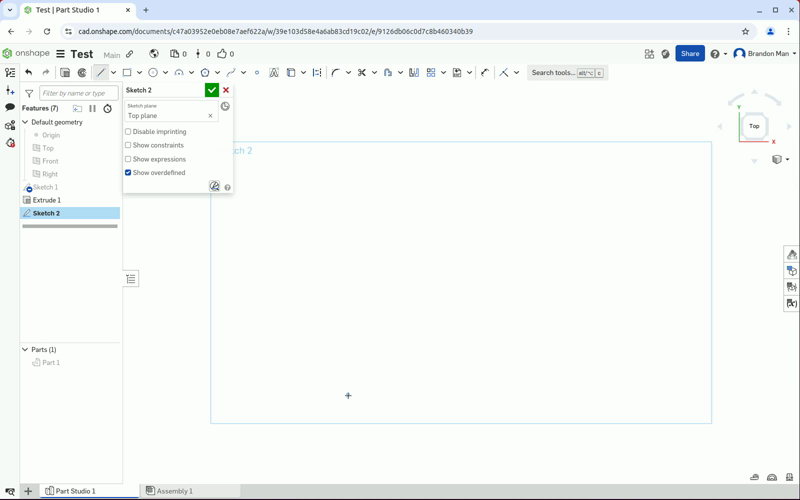
key_down(shift)
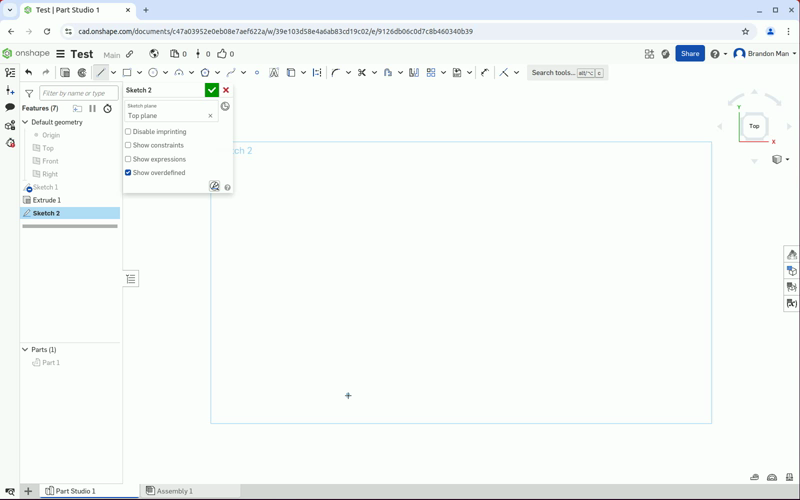
mouse_move(378, 395)
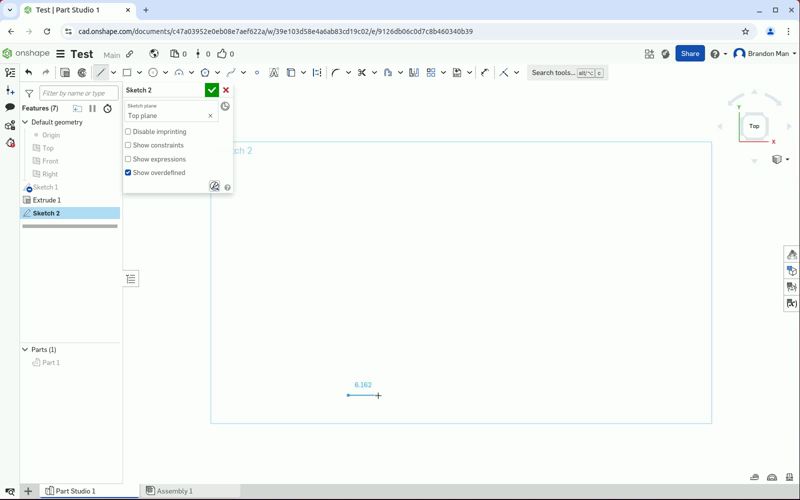
mouse_move(404, 395)
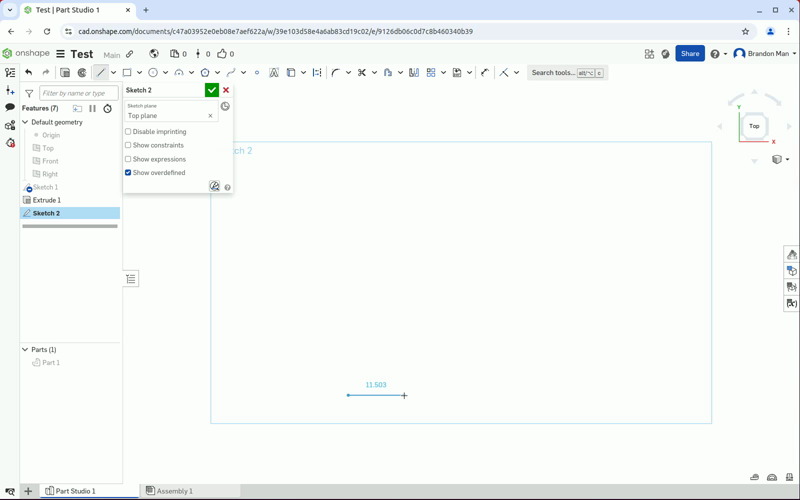
click(404, 395)
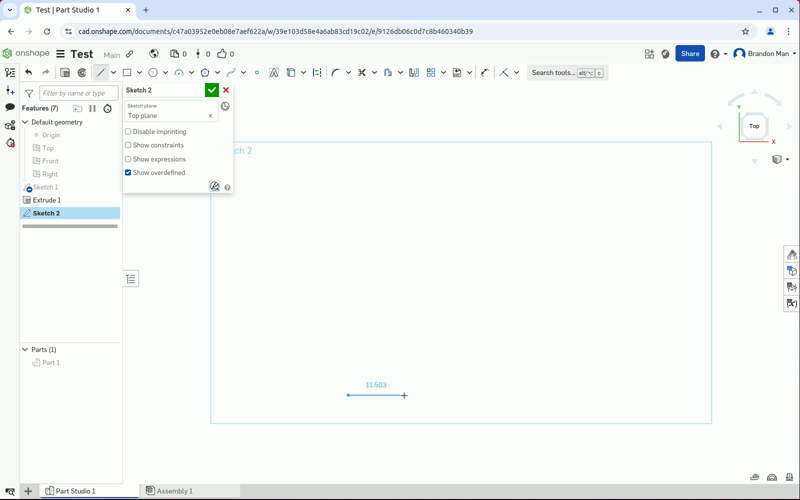
key_up(shift)
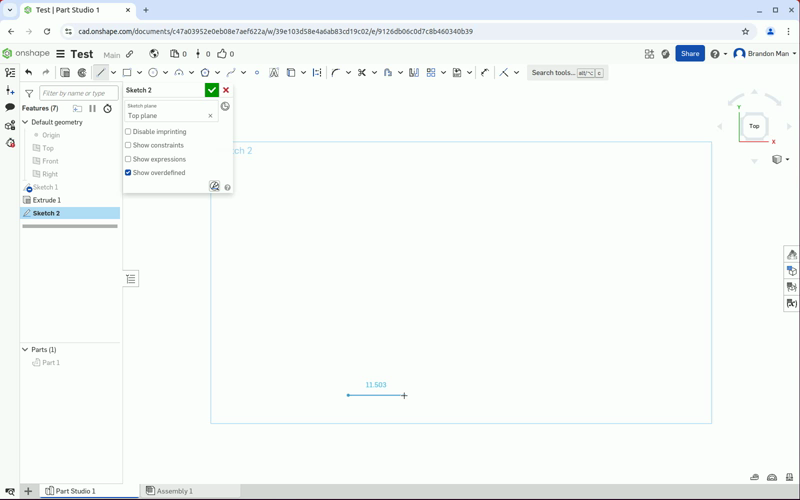
key_down(shift)
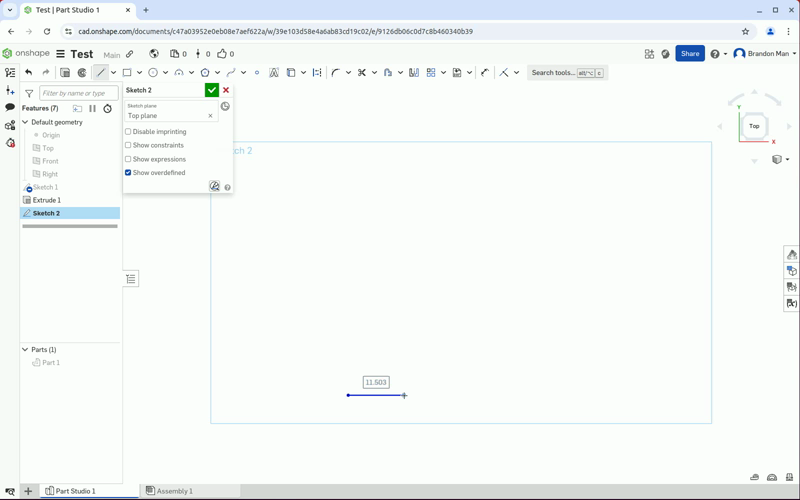
mouse_move(404, 255)
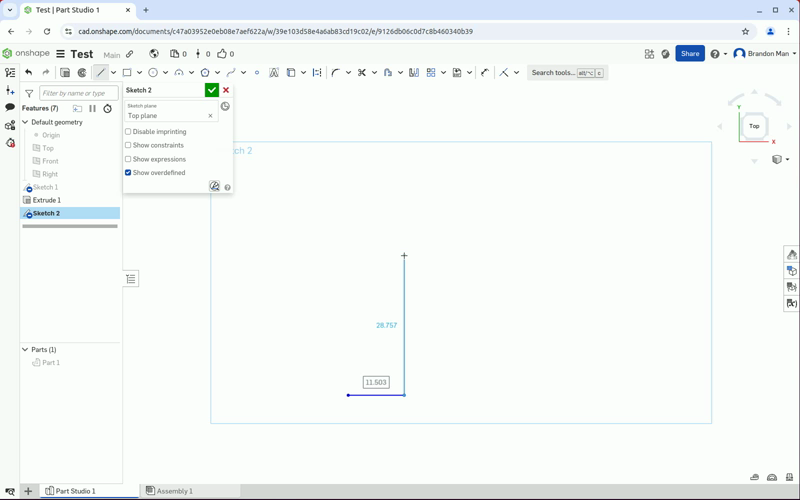
click(404, 255)
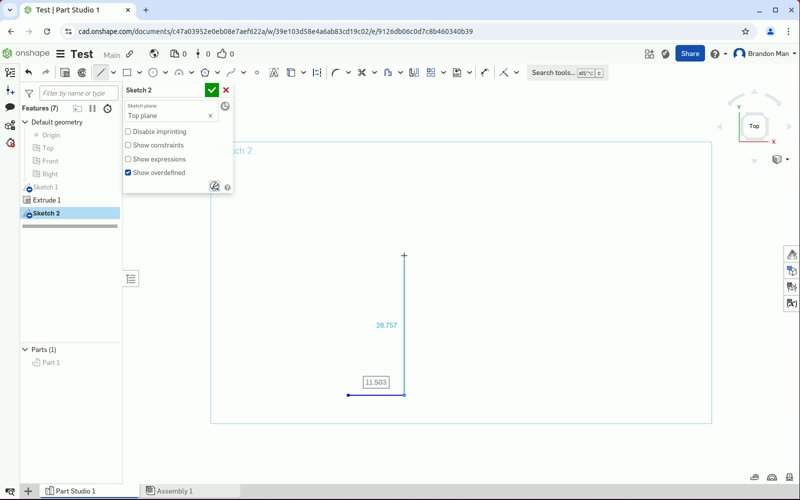
key_up(shift)
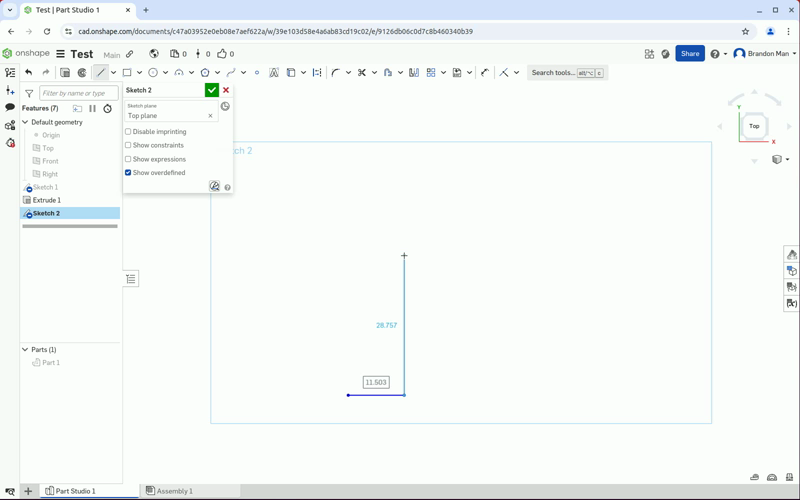
key_down(shift)
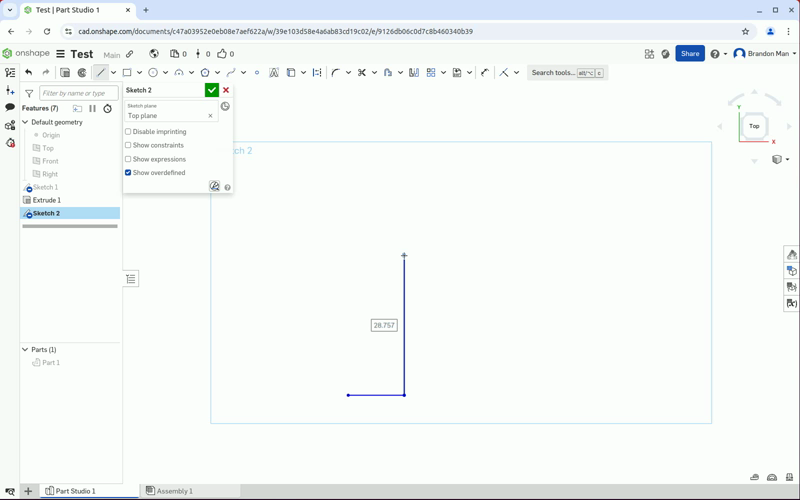
mouse_move(434, 255)
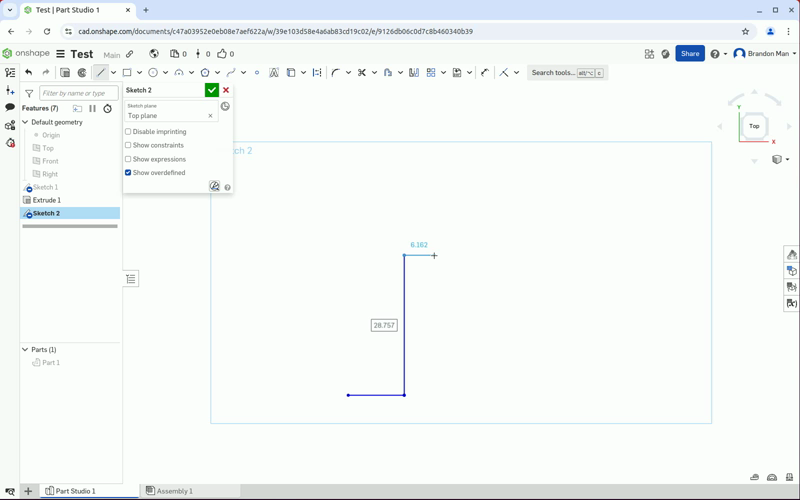
mouse_move(348, 255)
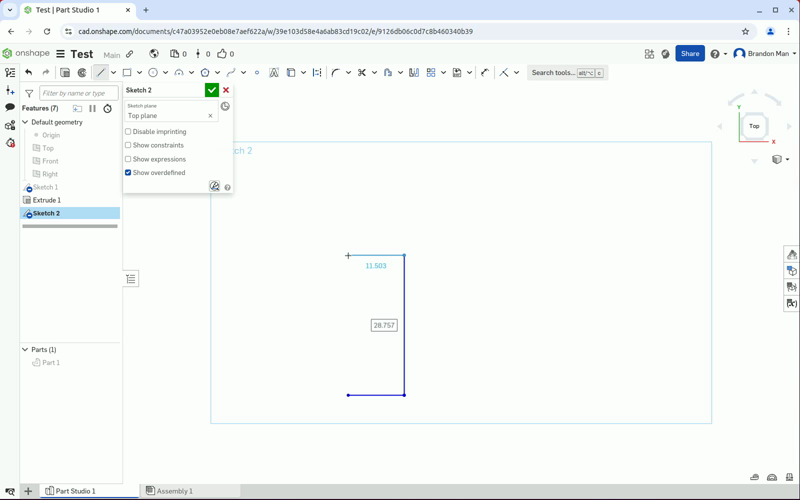
click(348, 255)
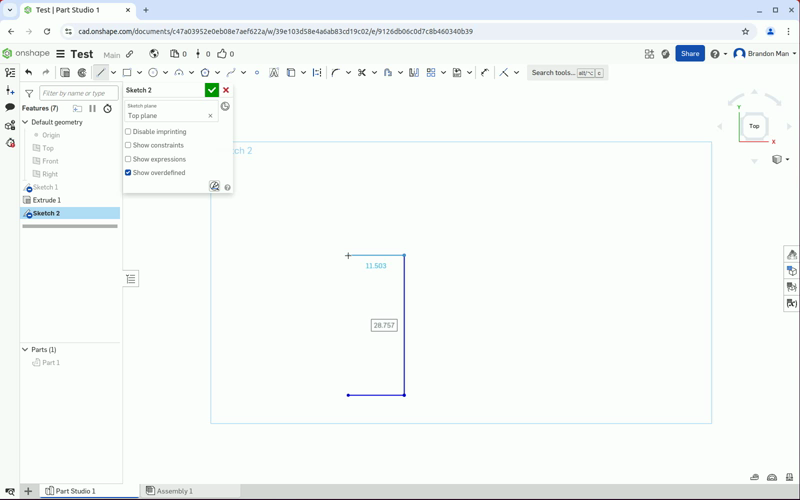
key_up(shift)
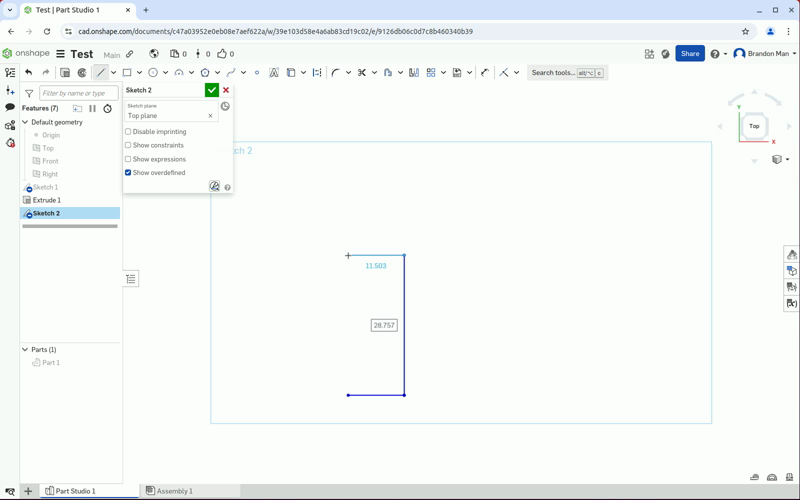
key_down(shift)
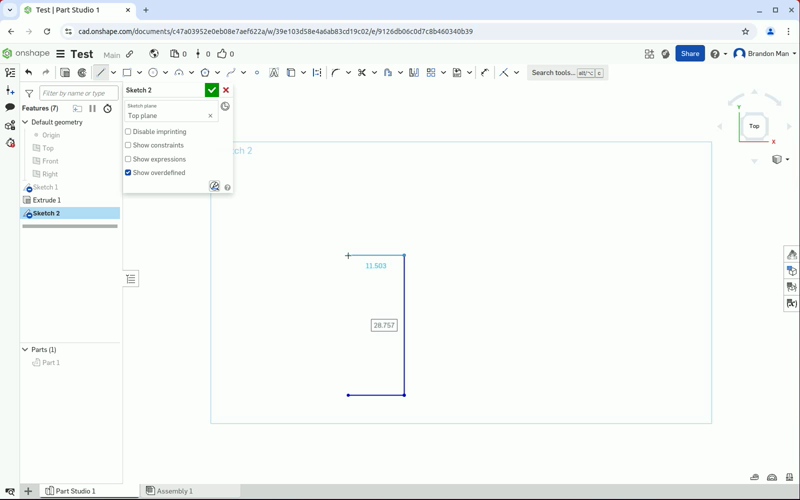
mouse_move(348, 395)
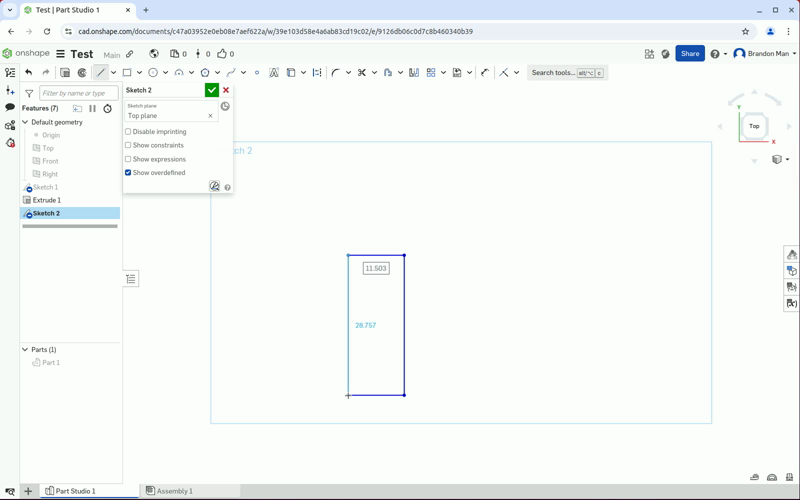
key_up(shift)
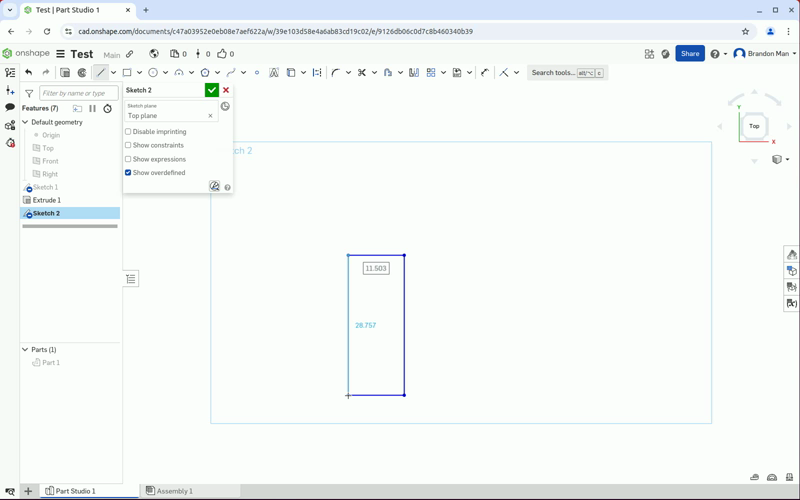
click(348, 395)
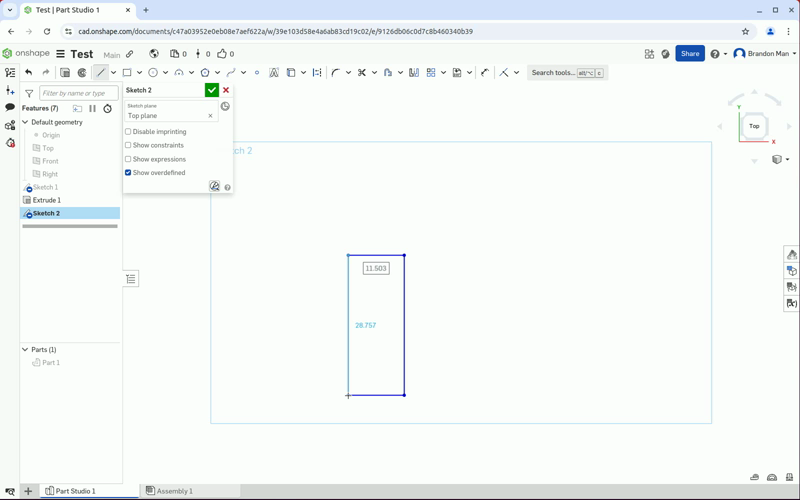
key(esc)
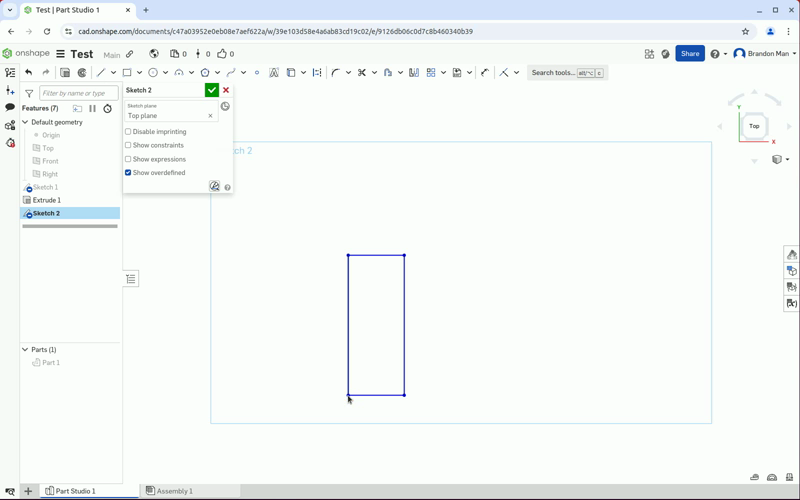
mouse_move(371, 341)
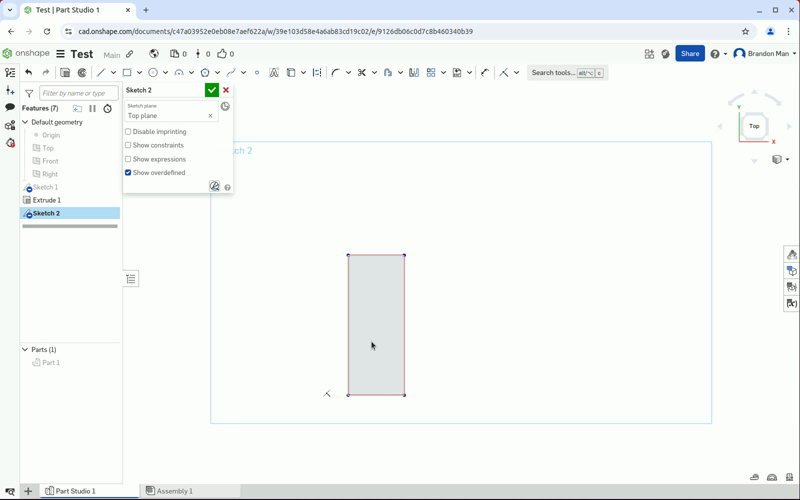
click(371, 341)
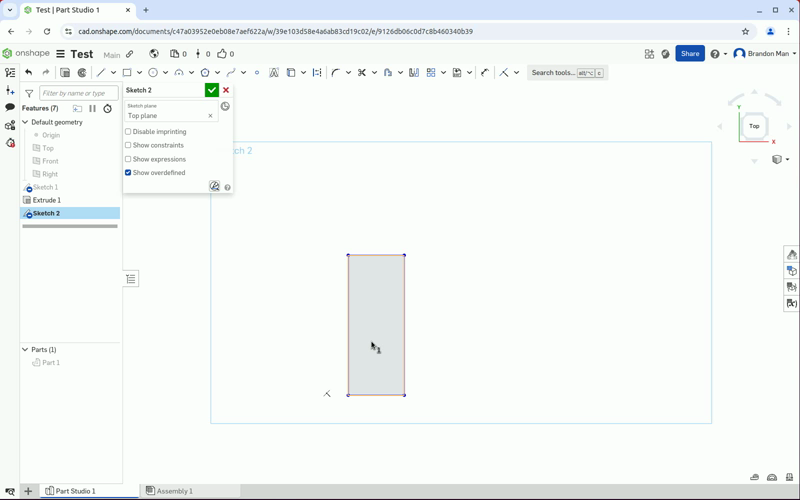
mouse_move(73, 352)
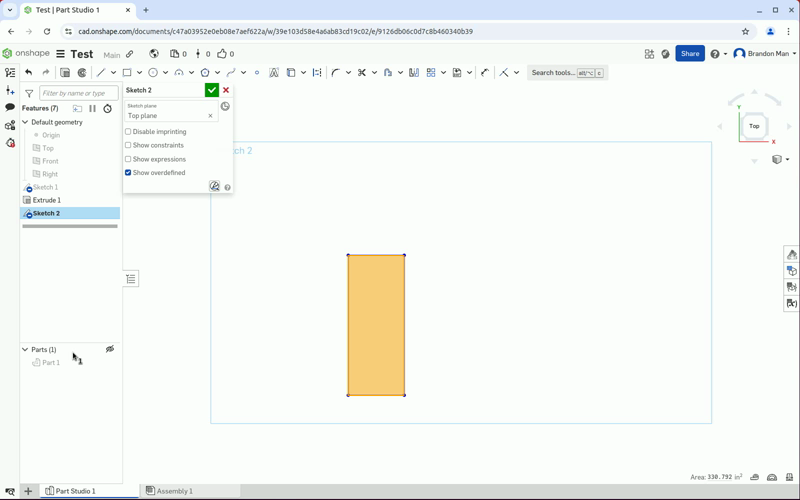
key(shift+y)
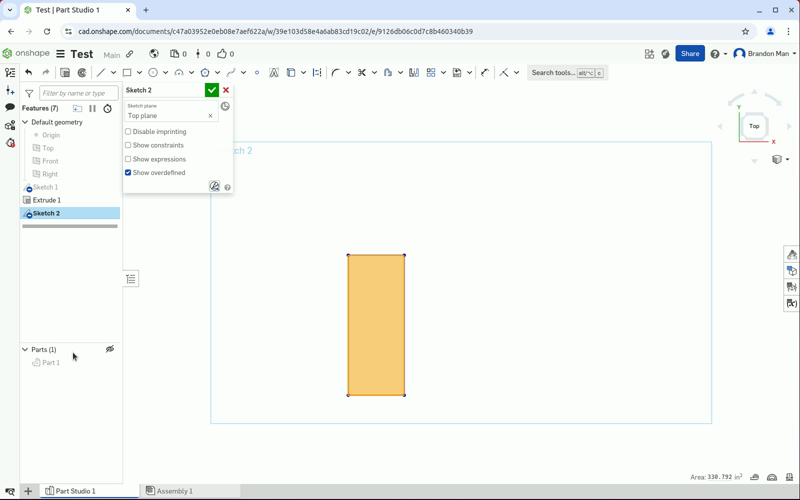
key(shift+e)
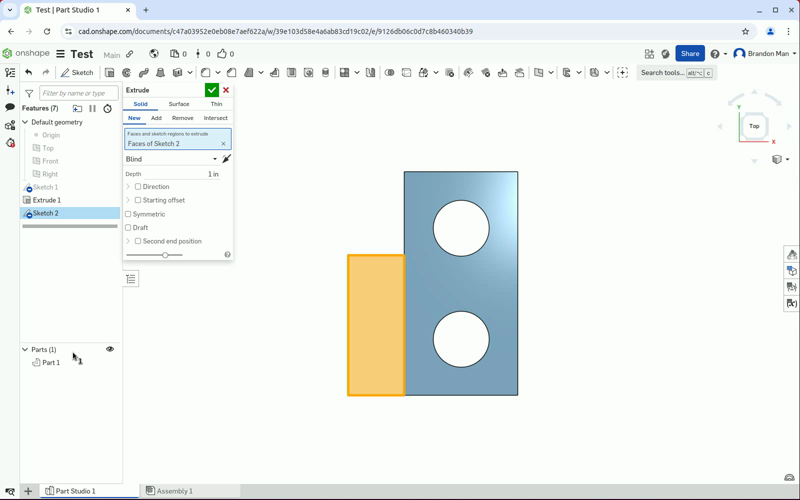
mouse_move(143, 106)
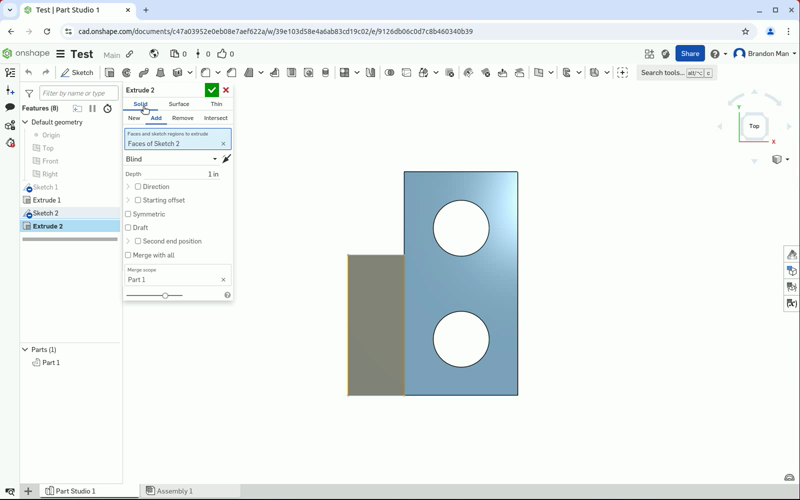
click(143, 106)
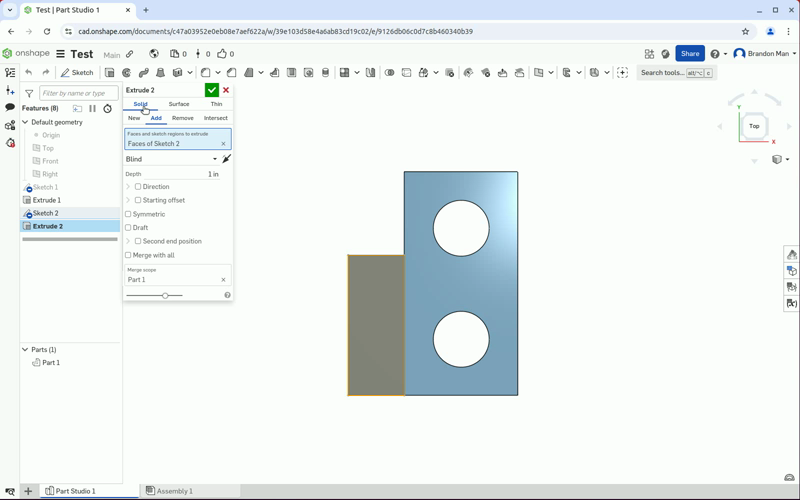
mouse_move(137, 120)
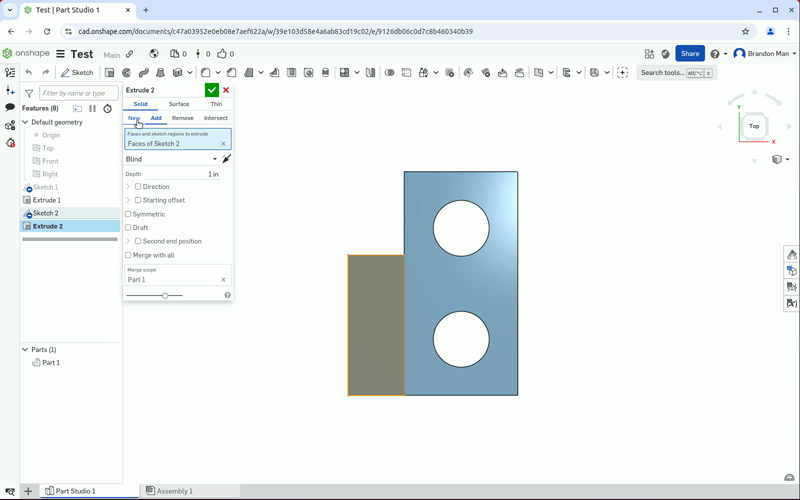
click(137, 120)
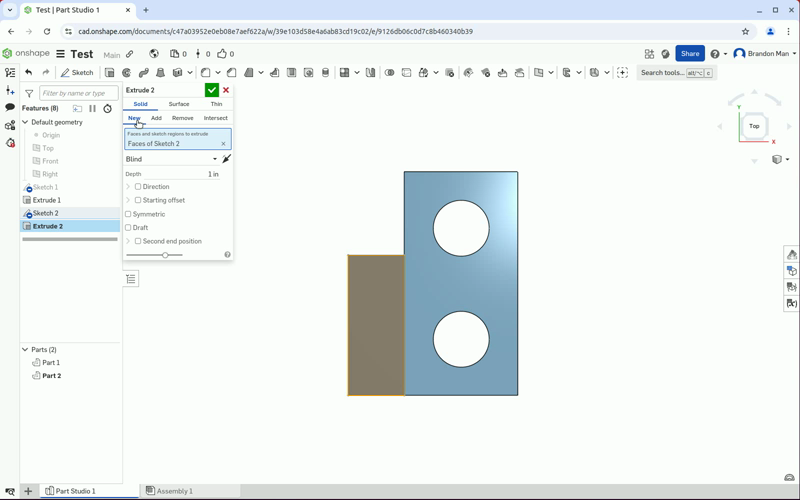
key(tab, 4)
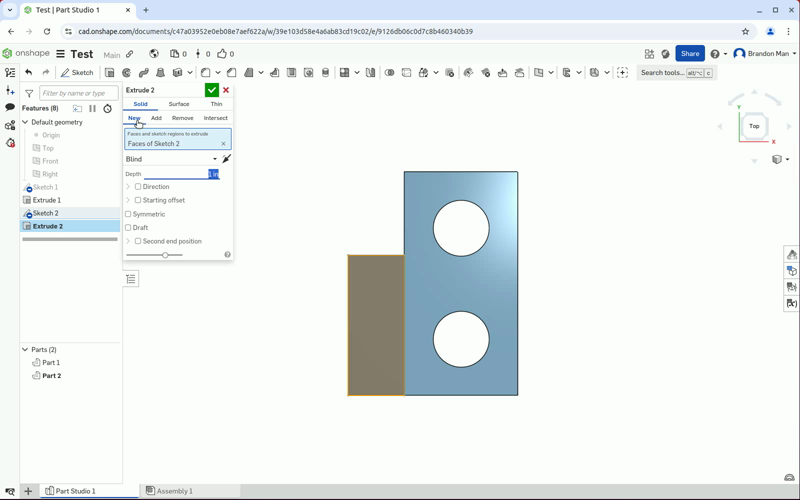
text(23.108)
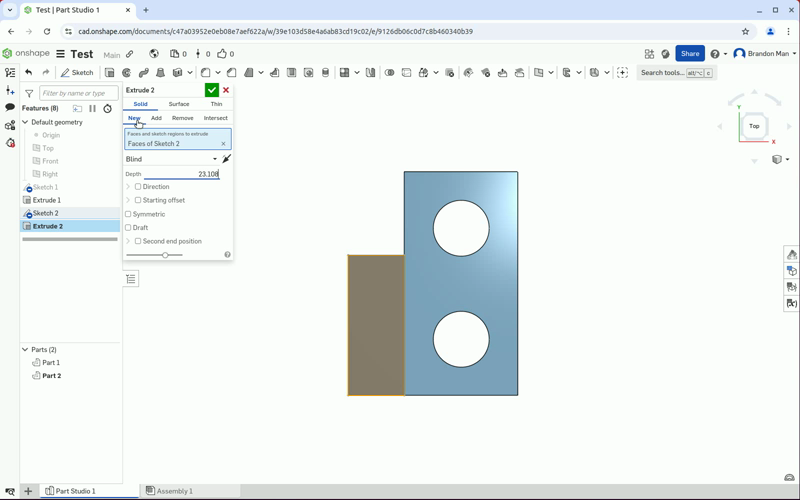
key(enter)
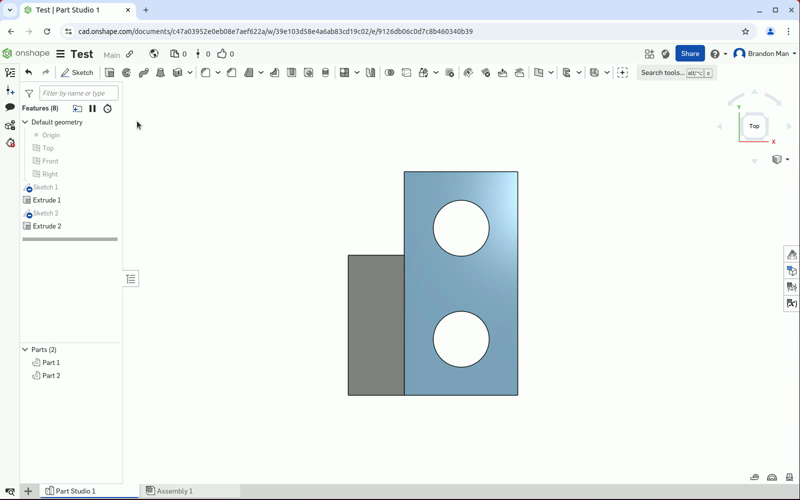
key(shift+h)
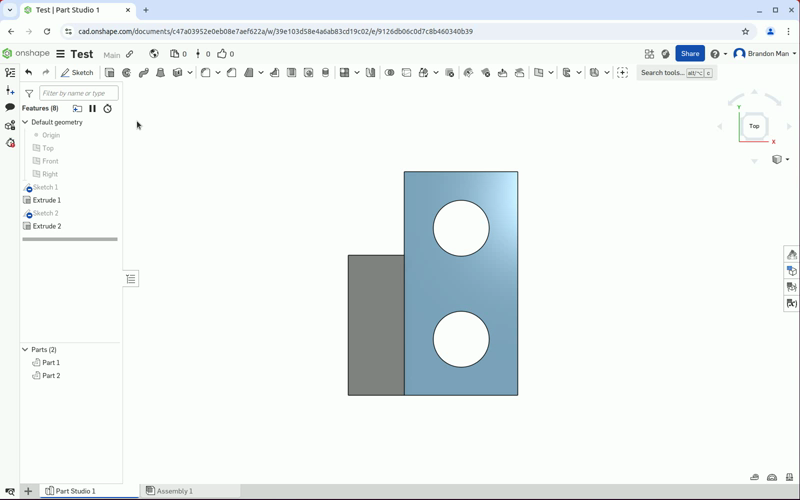
key(shift+h)
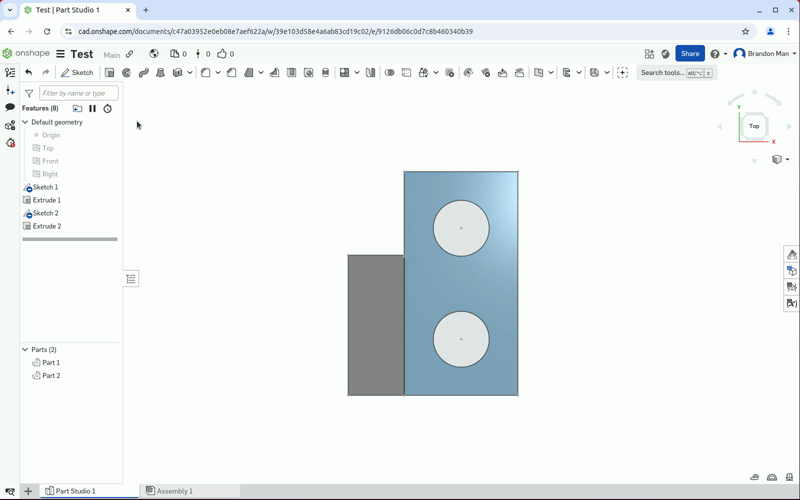
key(shift+7)
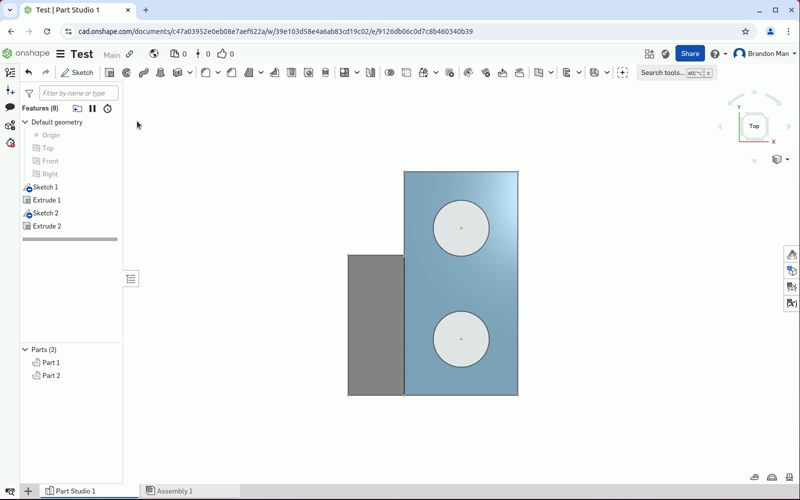
key(up, 3)
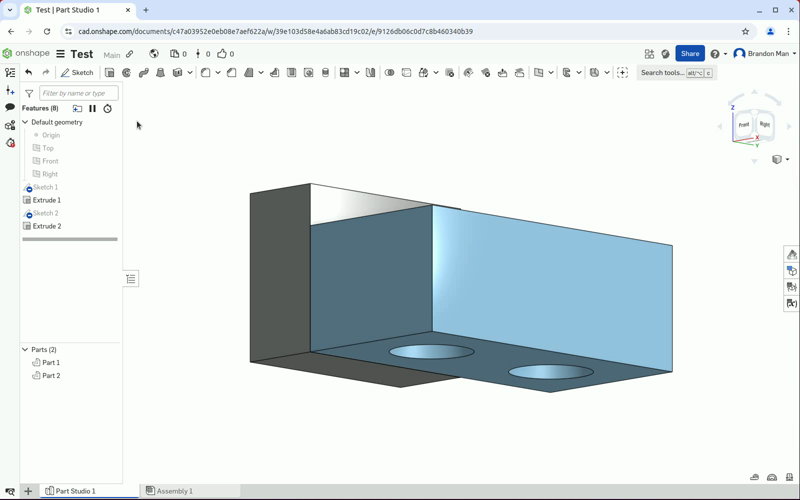
key(left, 3)
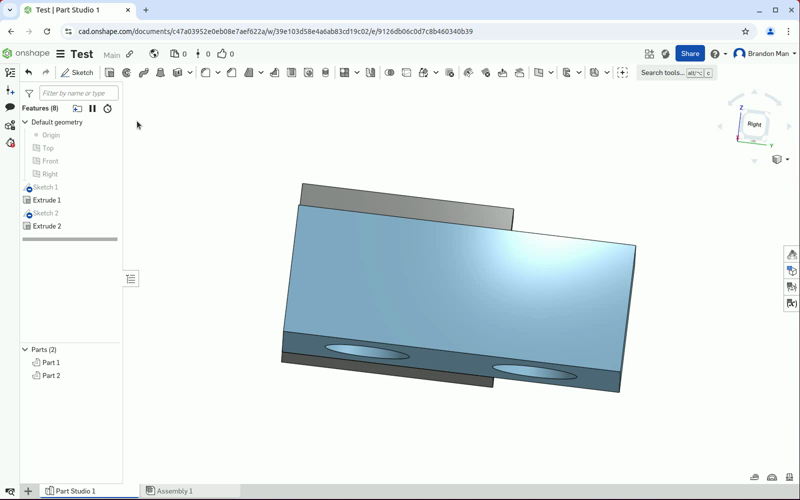
key(right, 3)
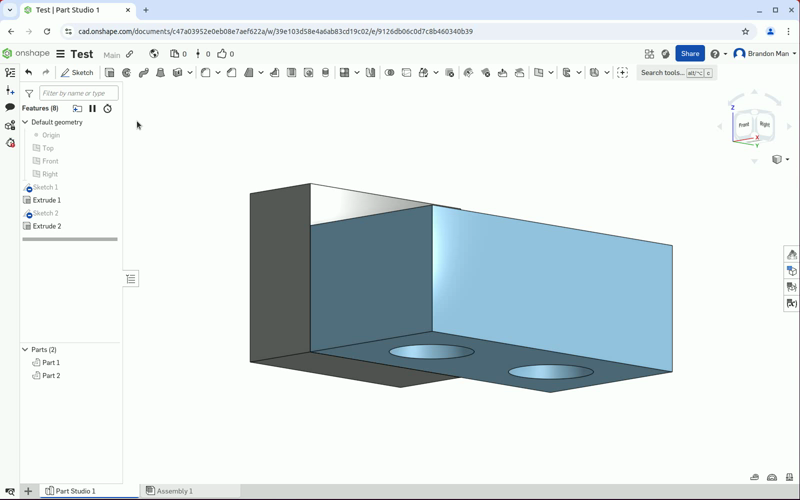
key(down, 3)
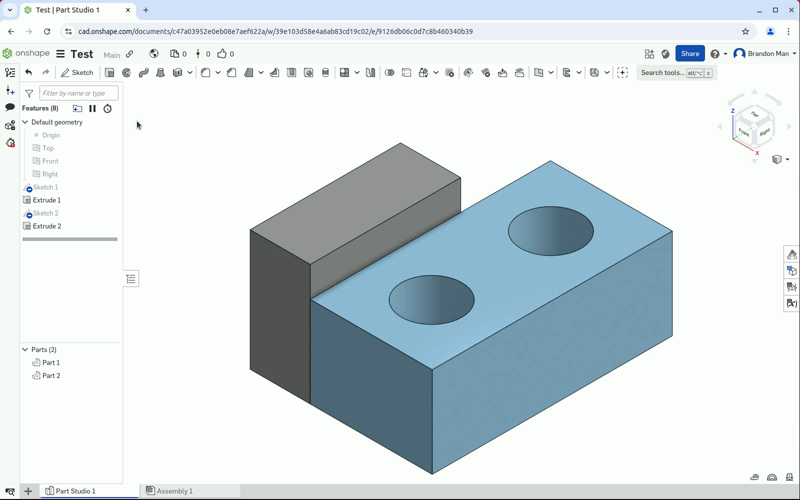
mouse_move(73, 189)
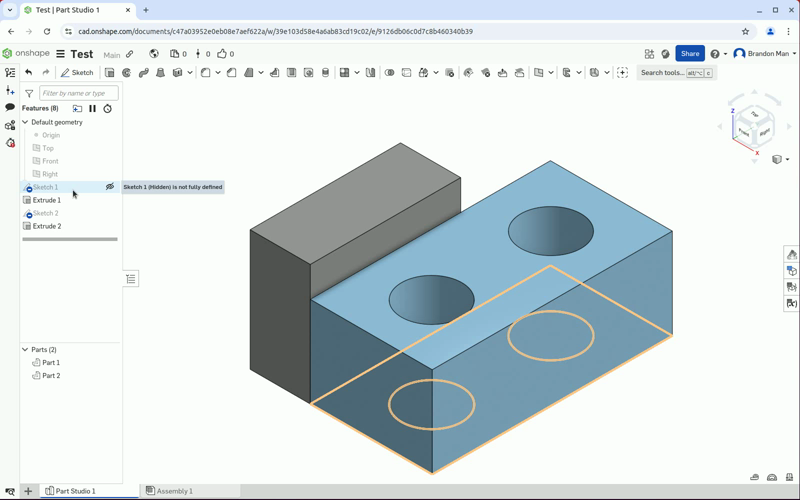
click(73, 189)